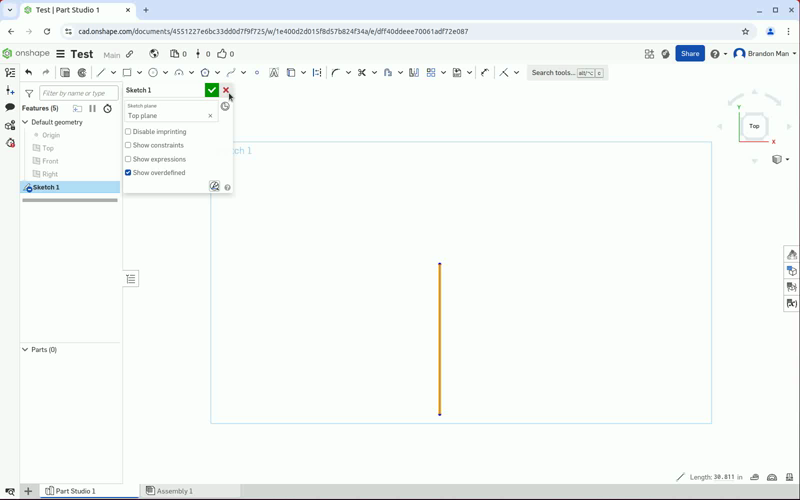
key(shift+h)
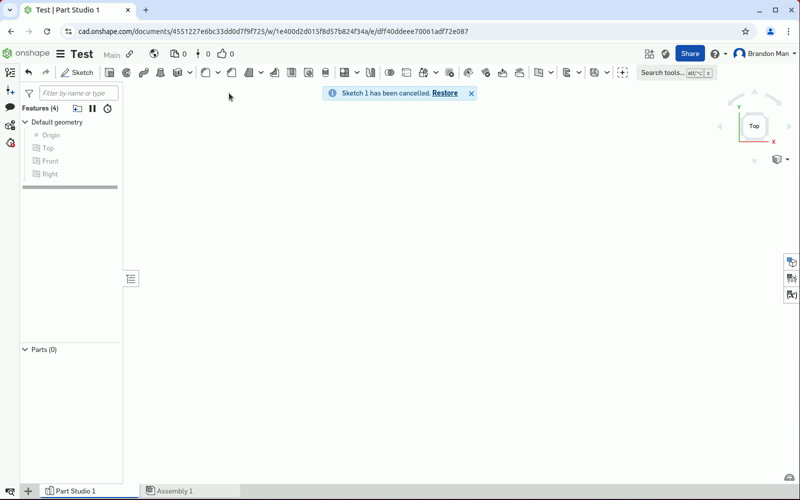
mouse_move(73, 352)
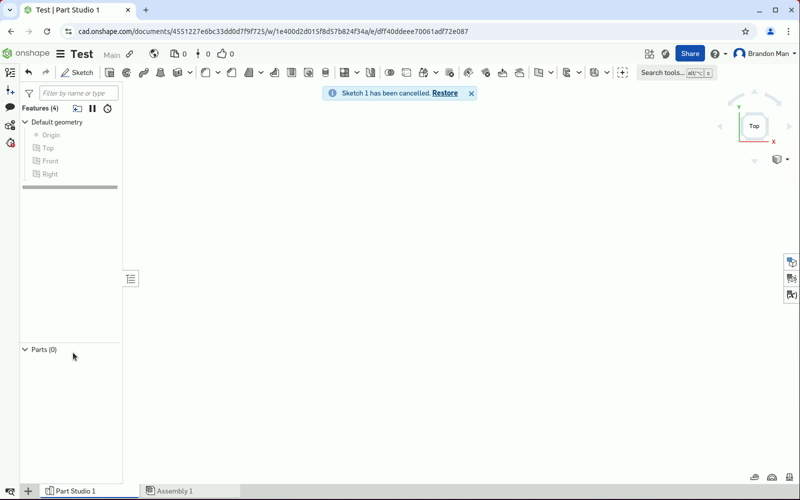
key(y)
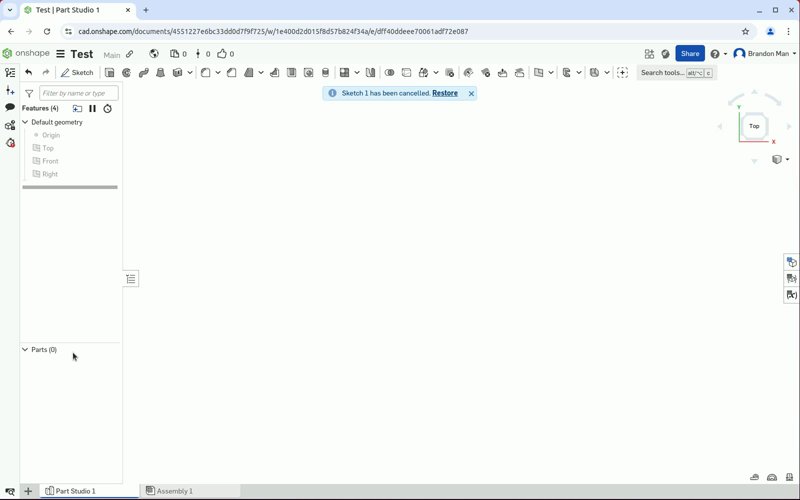
key(shift+p)
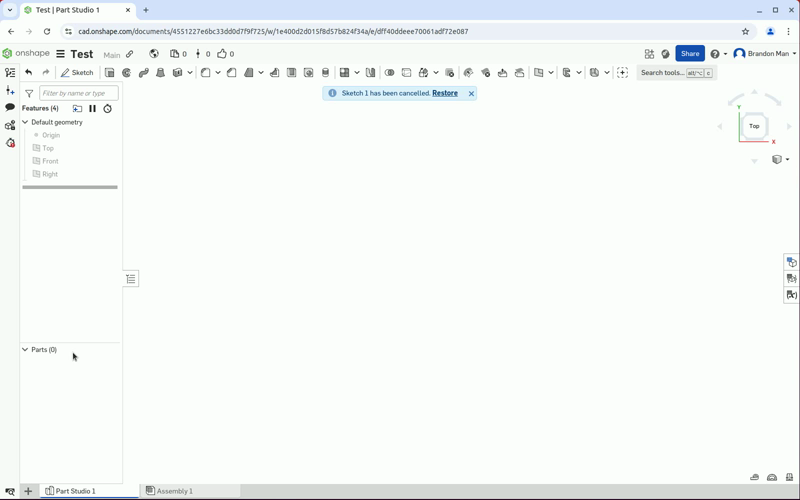
key(space)
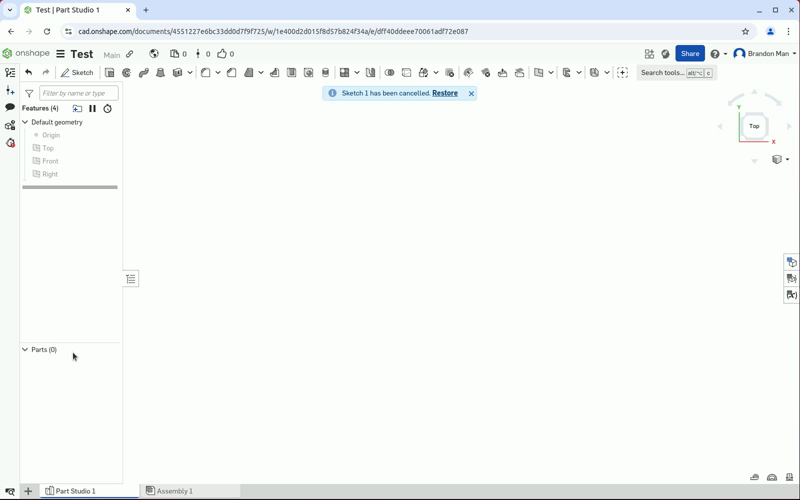
key_down(shift)
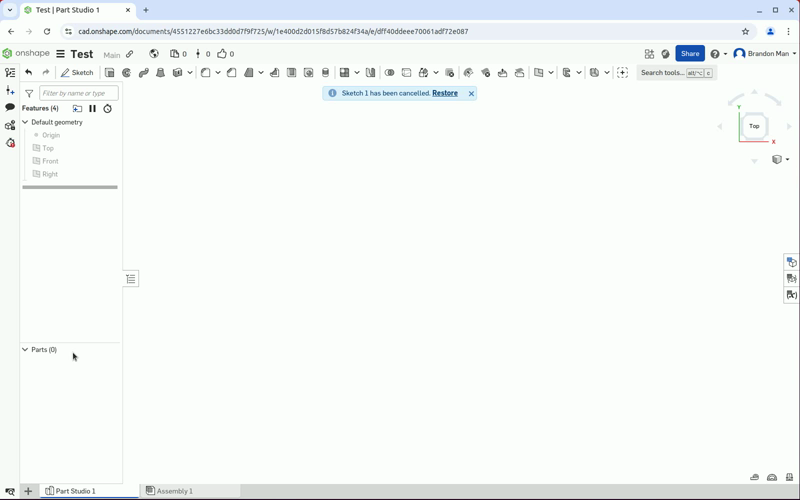
key(up)
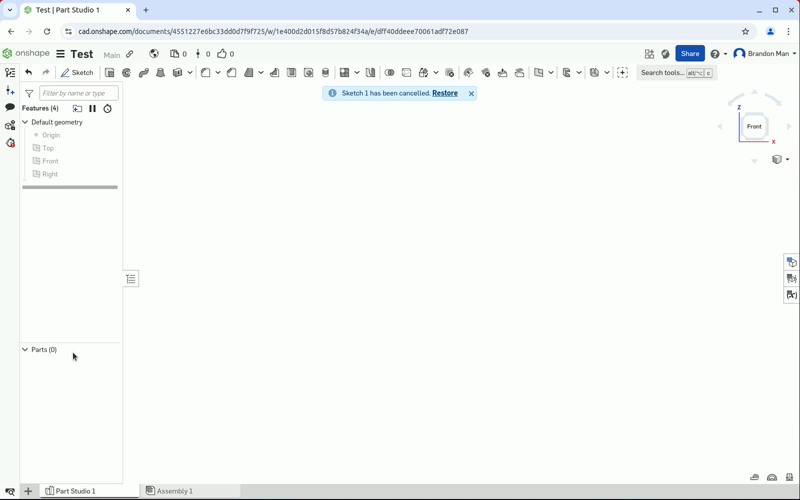
key_up(shift)
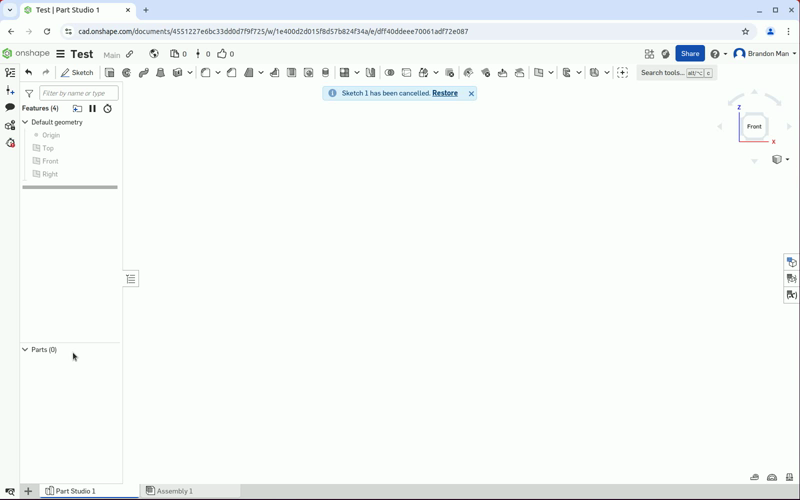
mouse_move(73, 352)
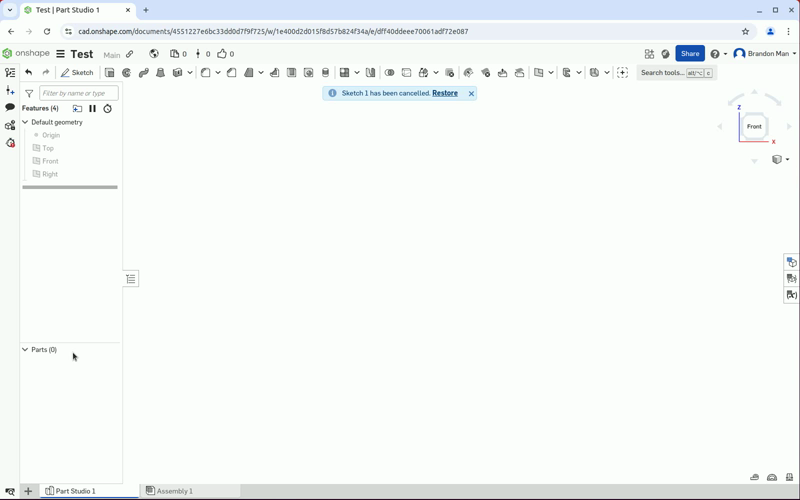
key(shift+y)
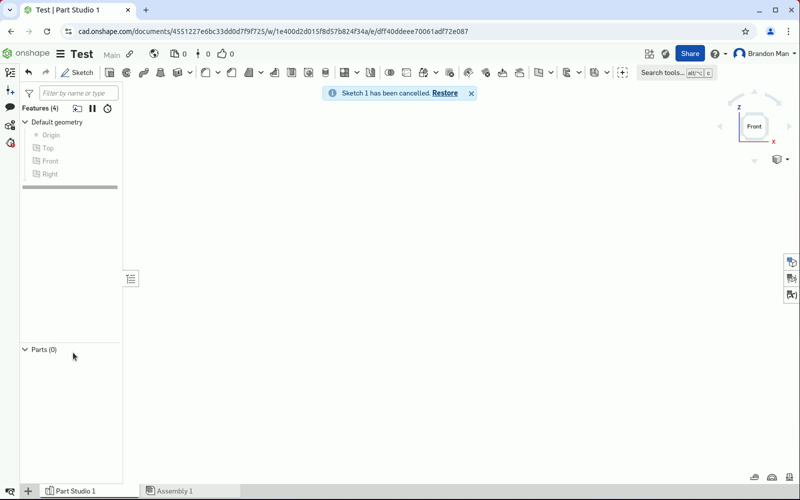
key(shift+s)
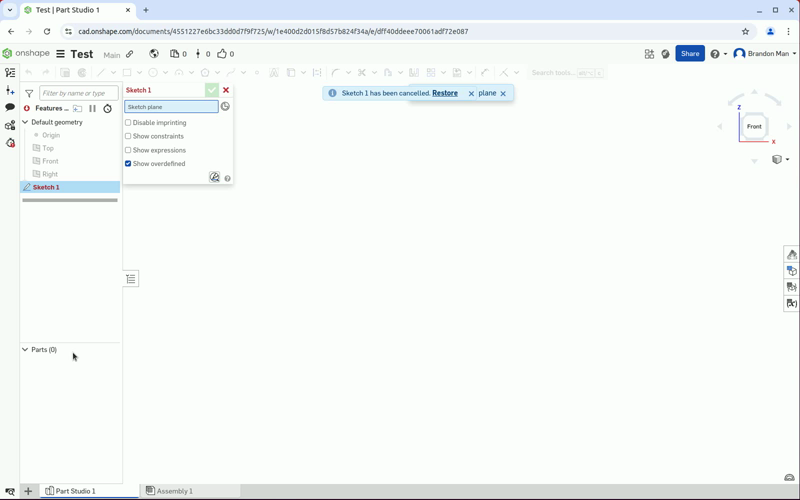
mouse_move(73, 163)
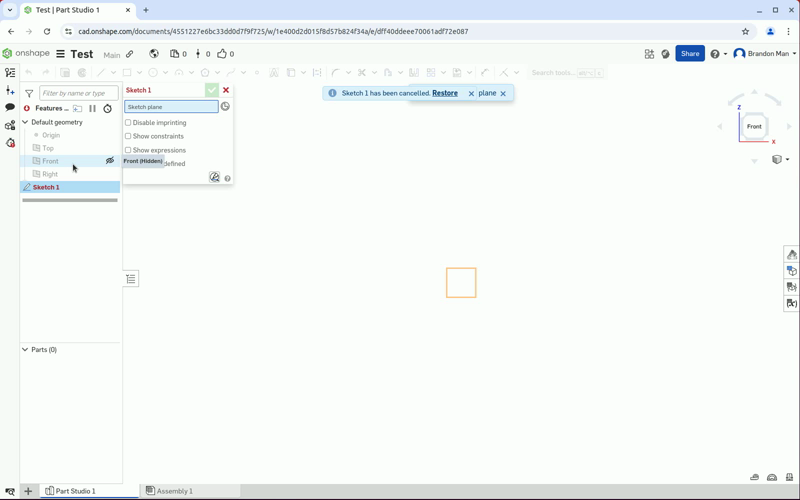
click(73, 163)
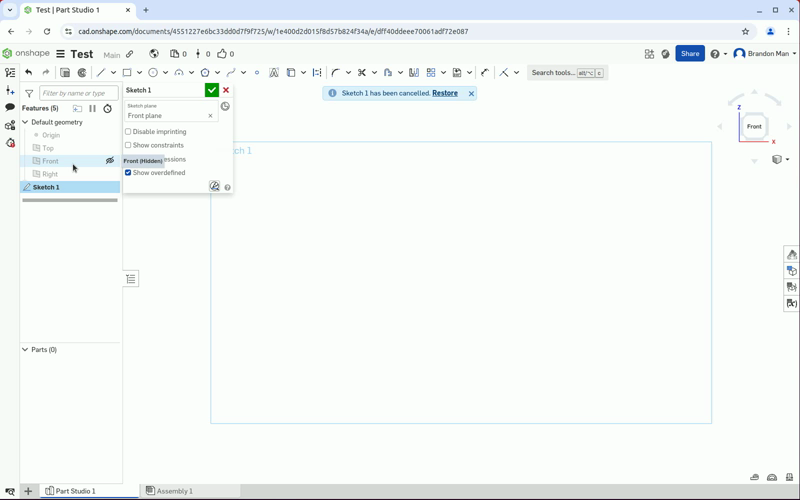
mouse_move(73, 352)
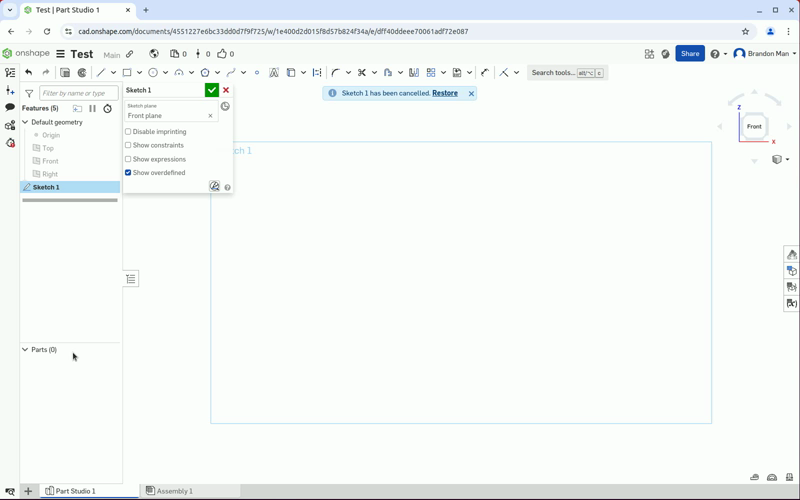
key(y)
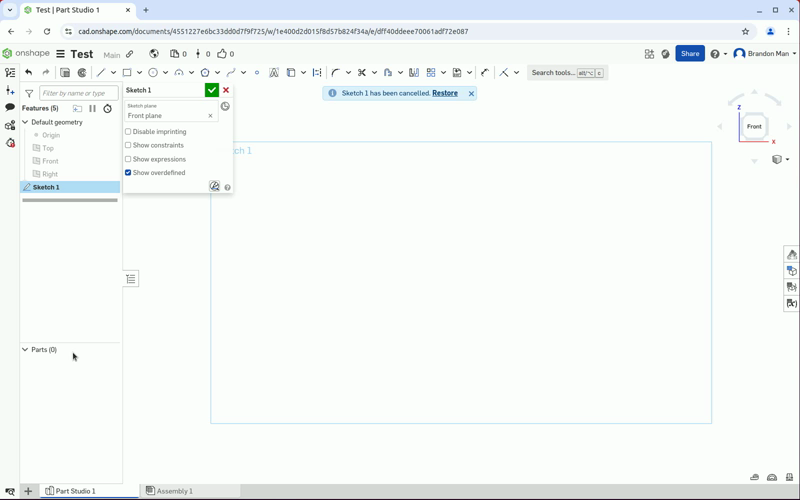
key(l)
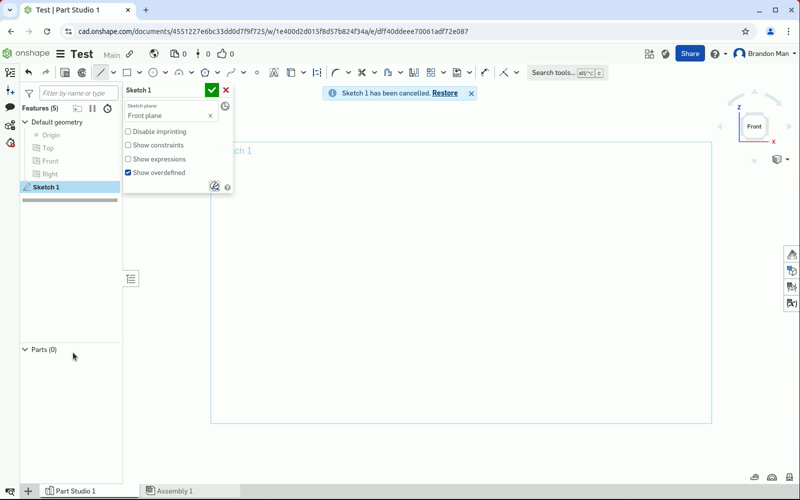
key_down(shift)
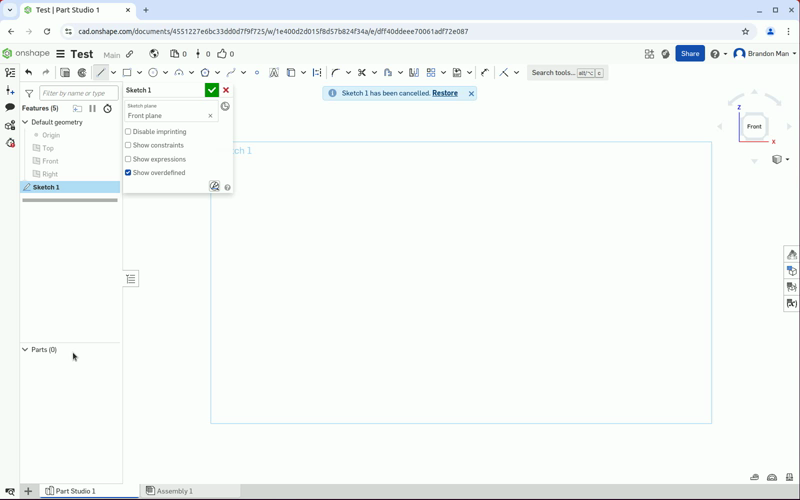
mouse_move(460, 282)
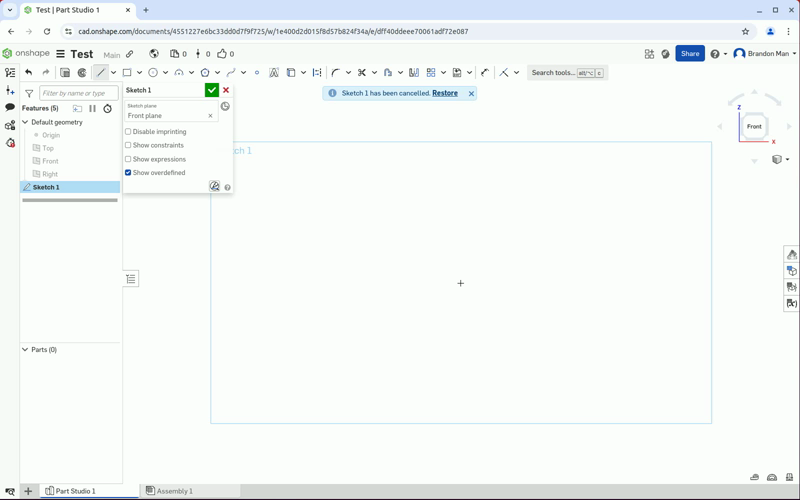
click(460, 282)
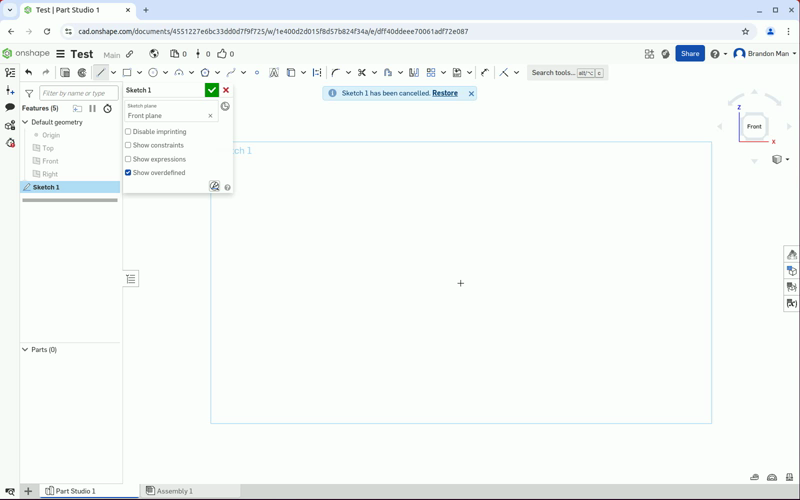
key_up(shift)
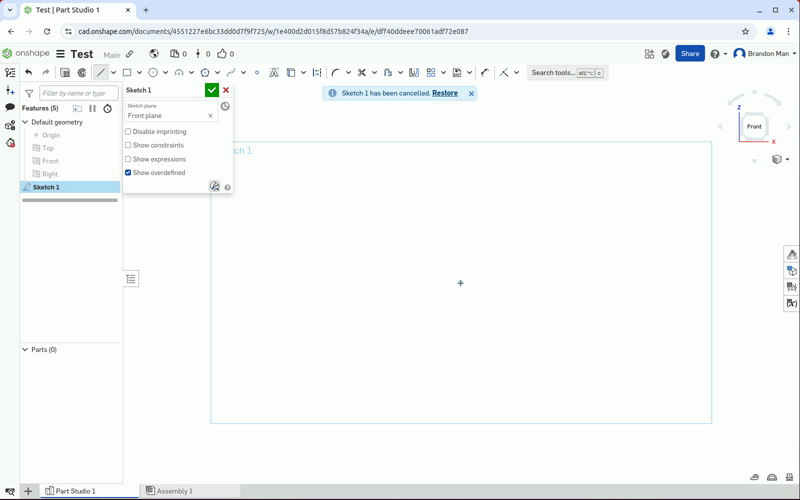
key_down(shift)
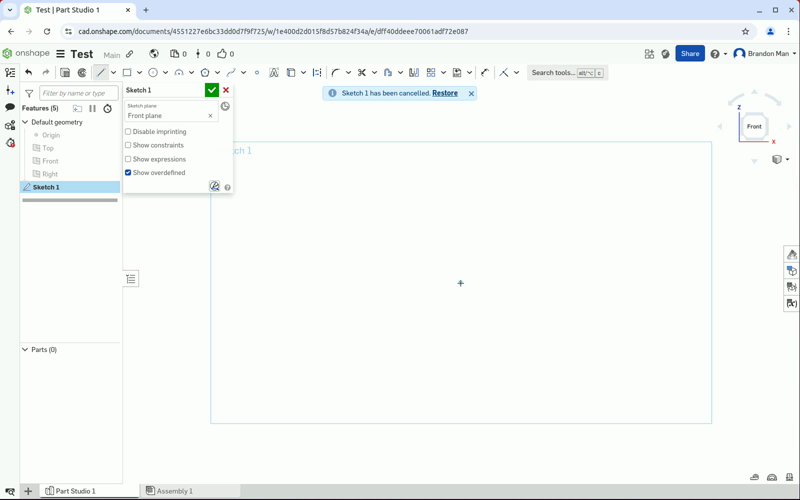
mouse_move(536, 282)
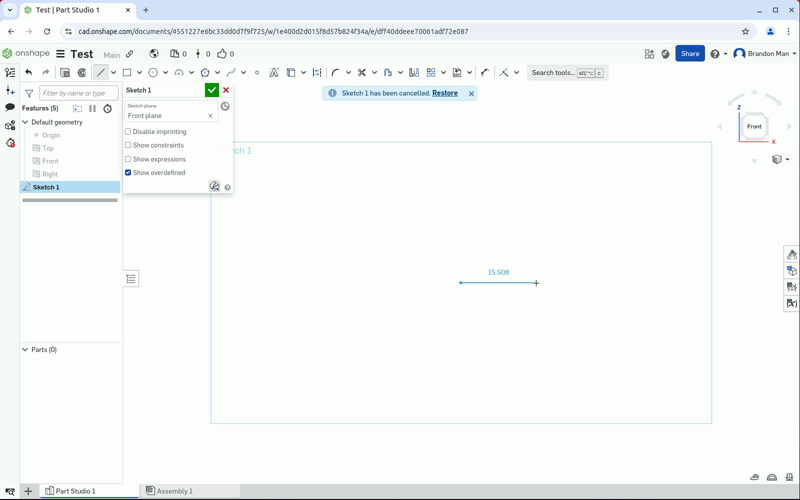
click(536, 282)
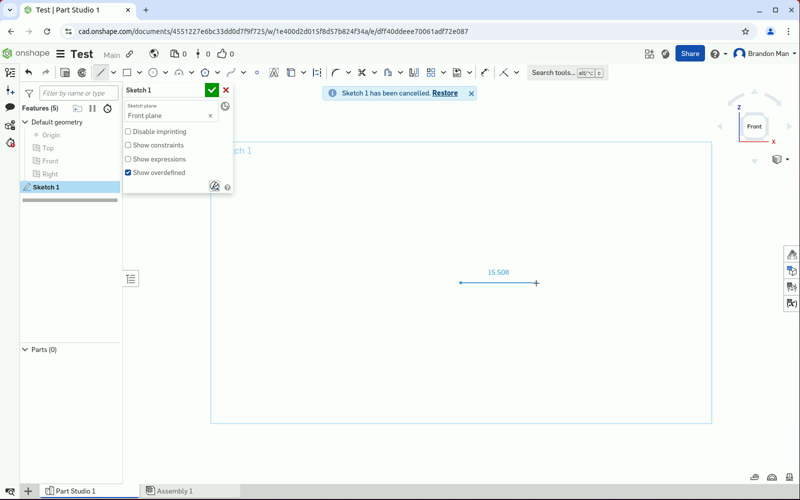
key_up(shift)
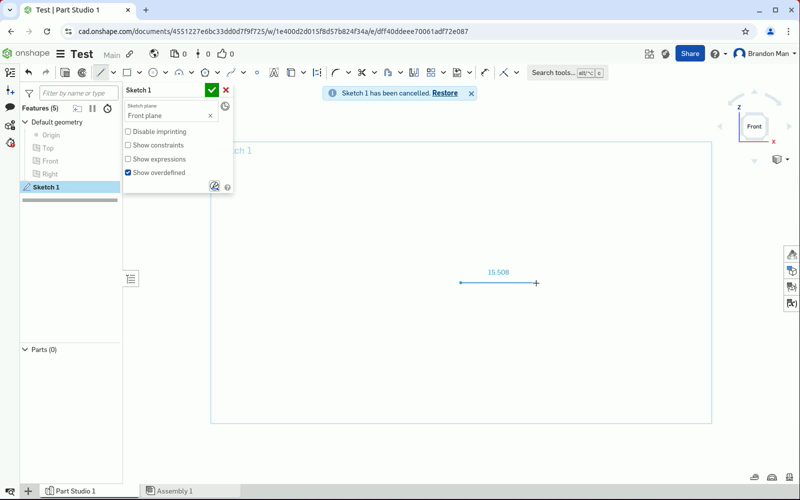
key_down(shift)
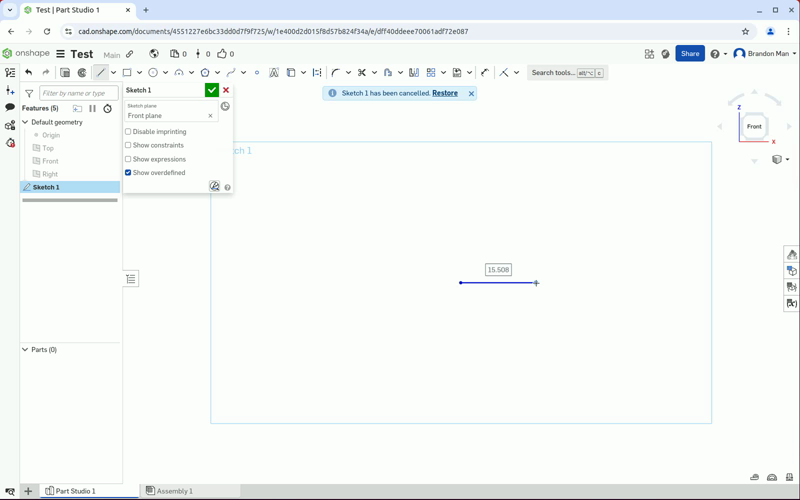
mouse_move(536, 207)
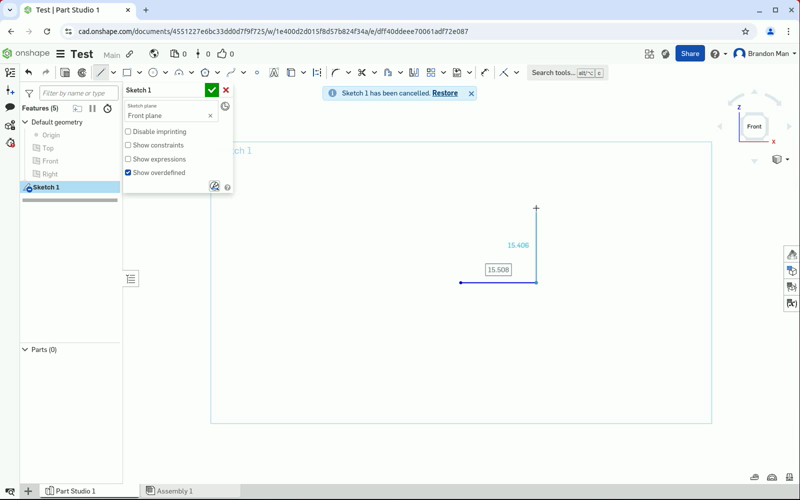
click(536, 207)
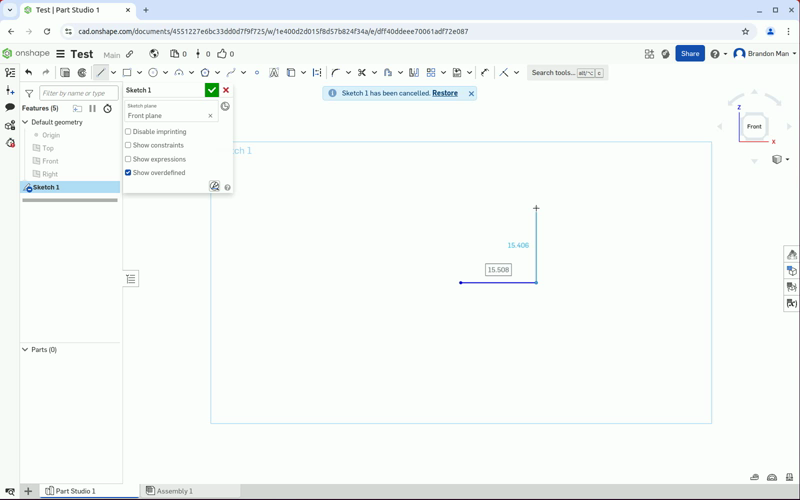
key_up(shift)
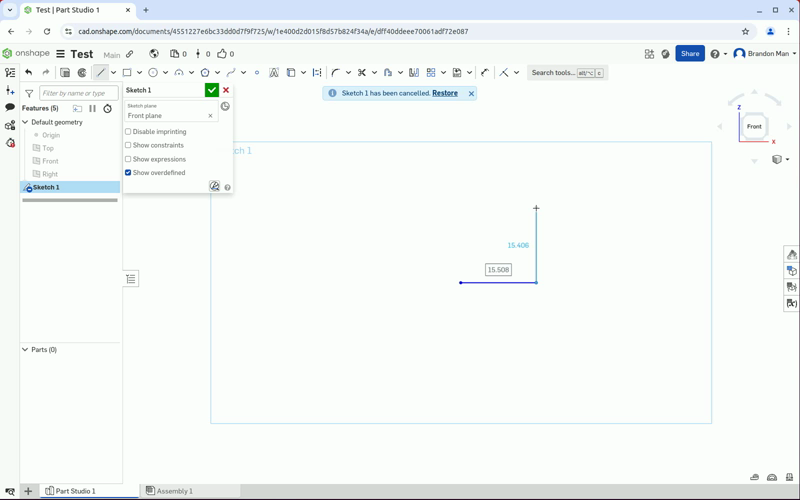
key_down(shift)
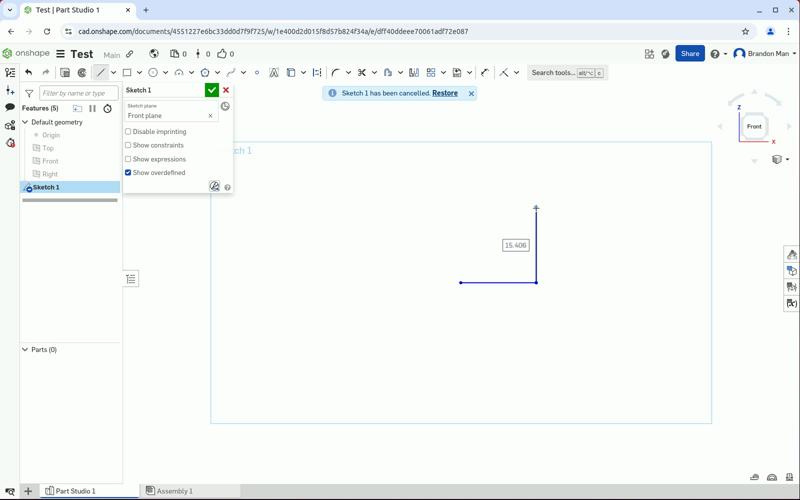
mouse_move(460, 207)
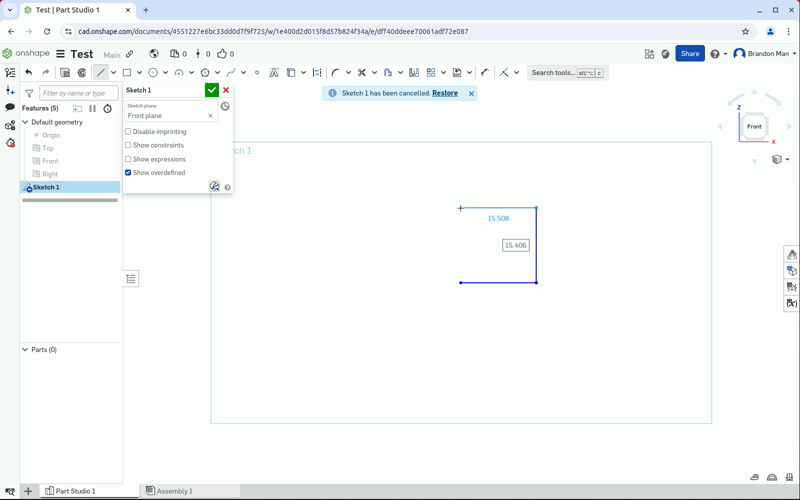
click(460, 207)
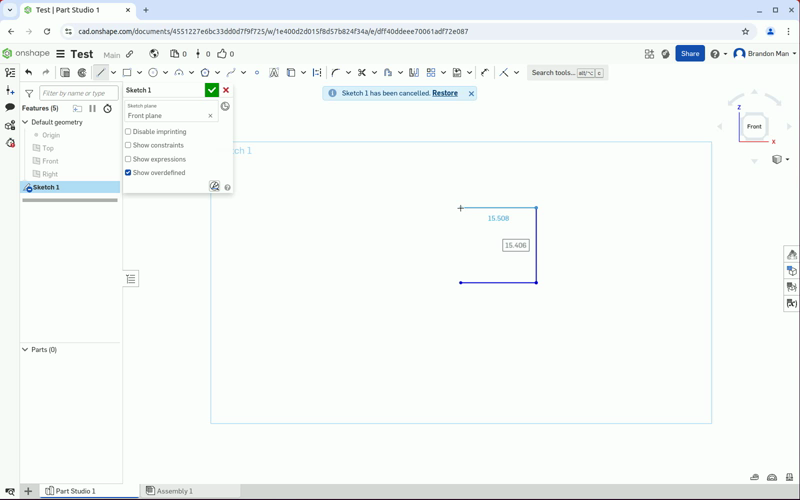
key_up(shift)
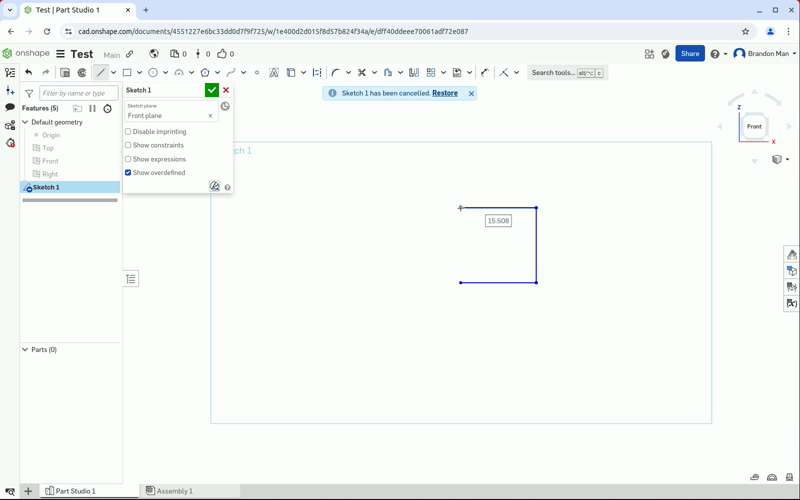
key_down(shift)
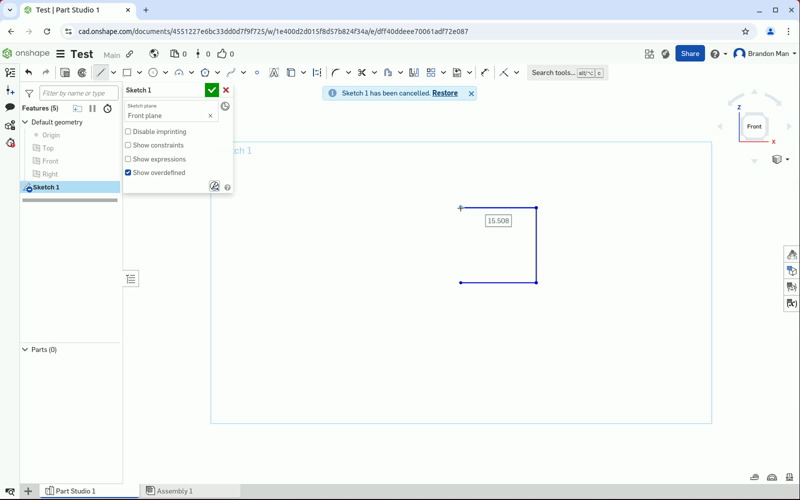
mouse_move(460, 282)
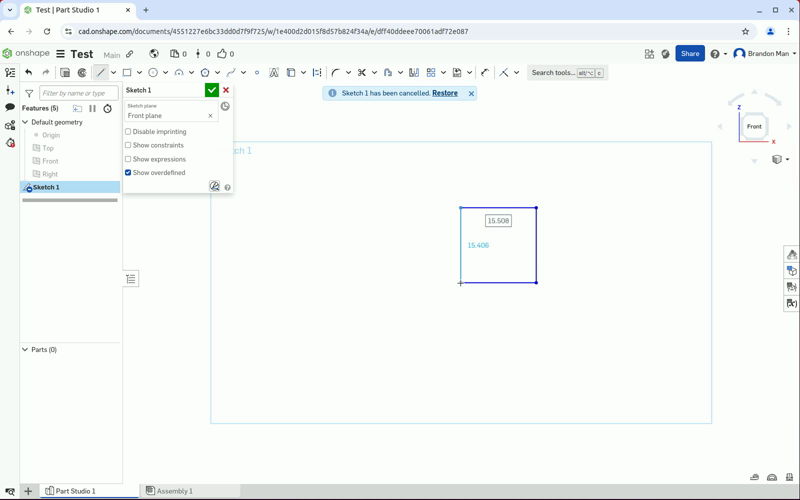
key_up(shift)
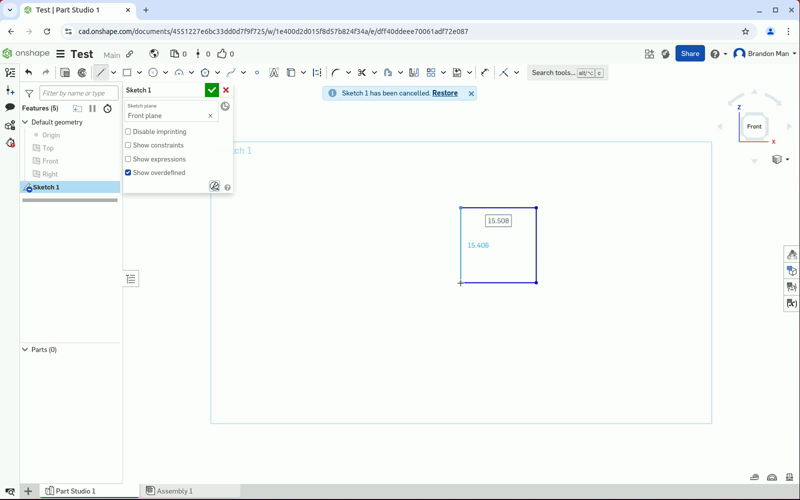
click(460, 282)
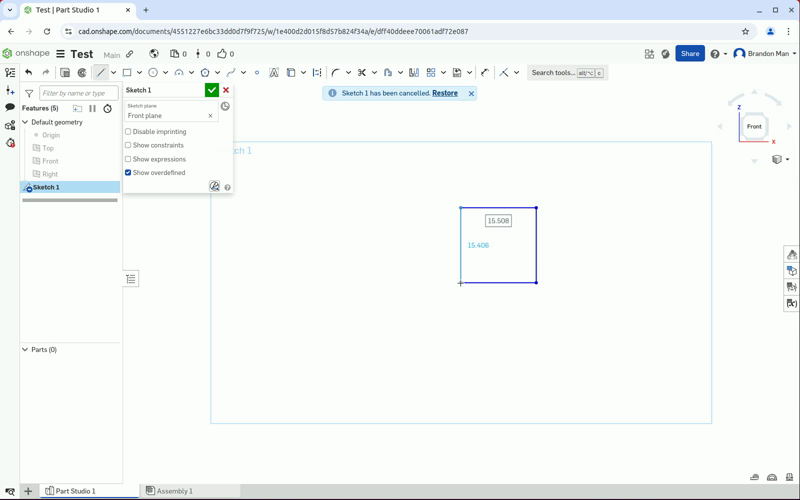
key(esc)
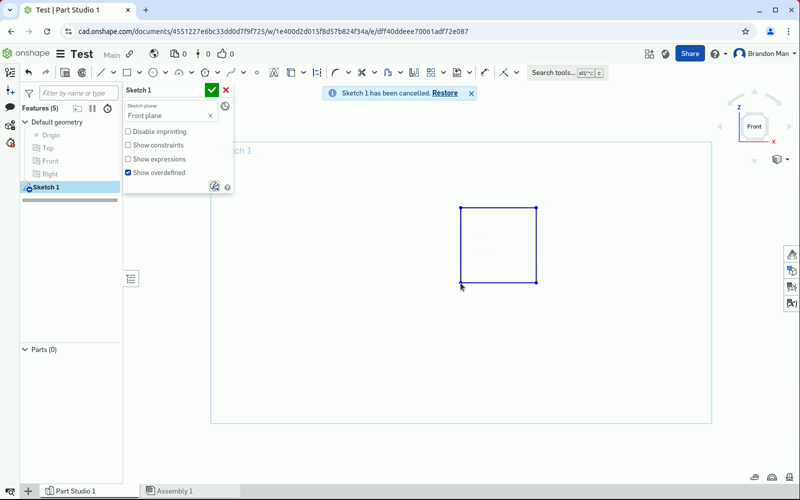
mouse_move(467, 212)
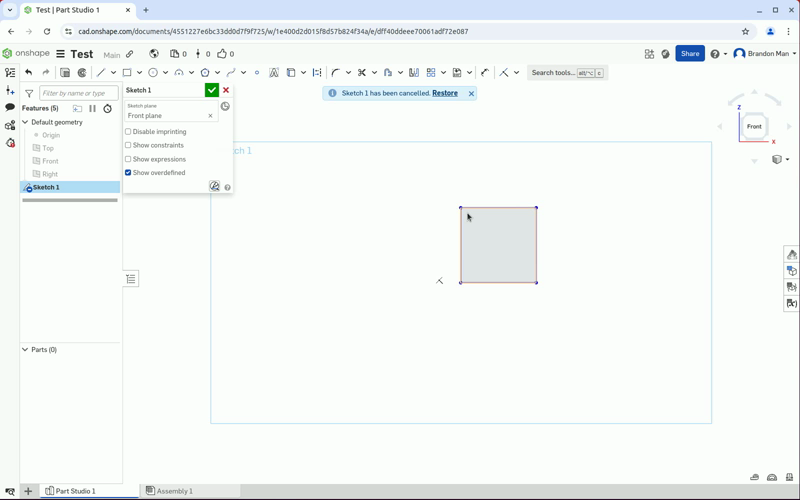
click(467, 212)
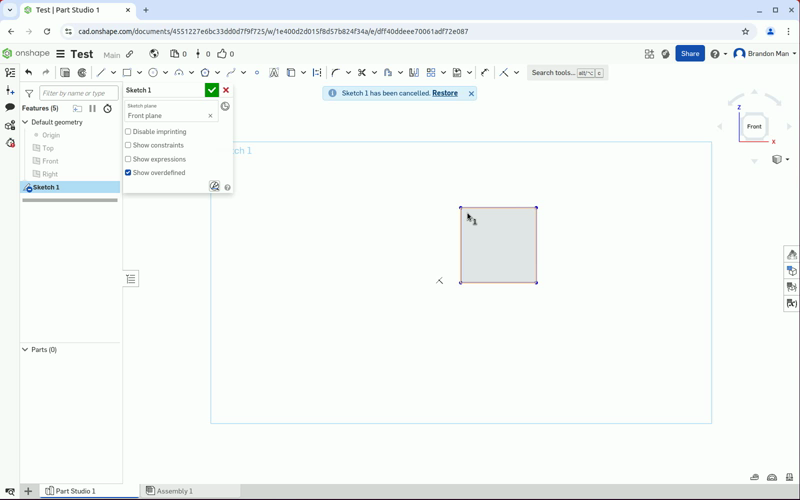
mouse_move(73, 352)
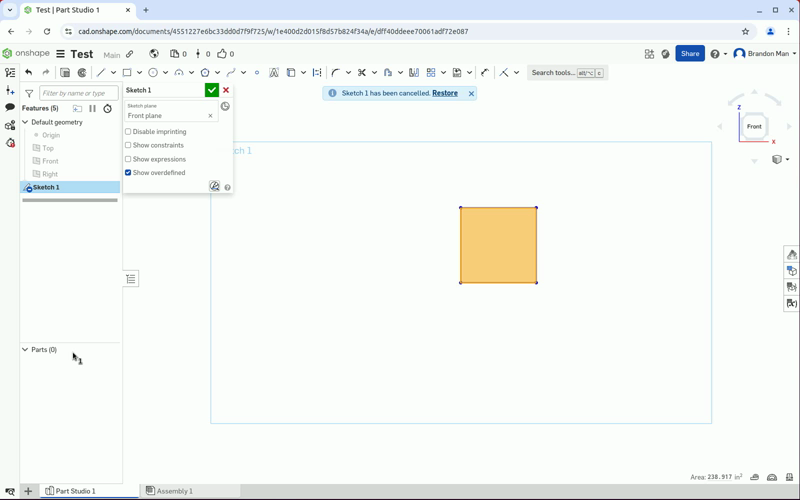
key(shift+y)
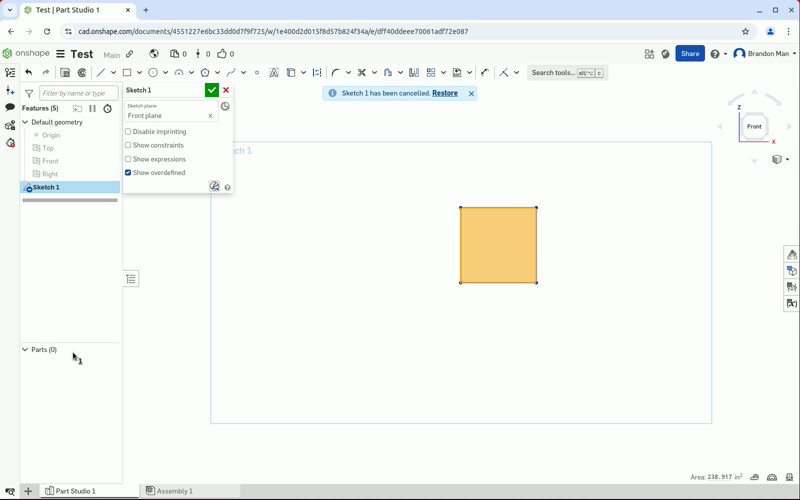
key(shift+e)
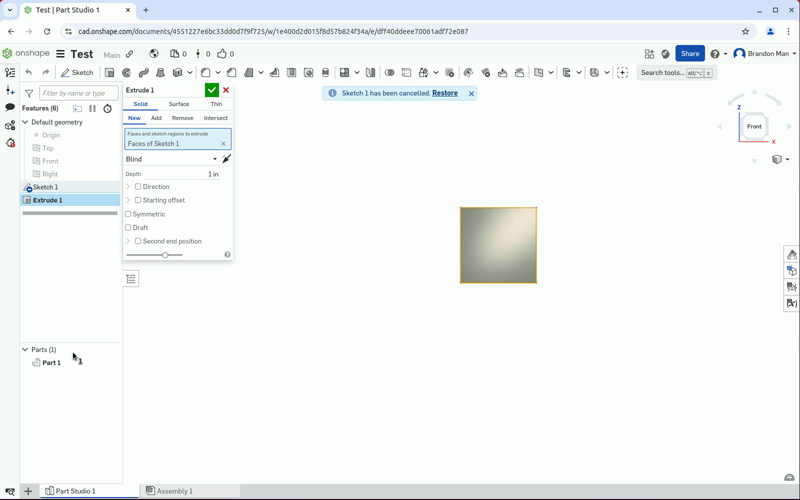
mouse_move(143, 106)
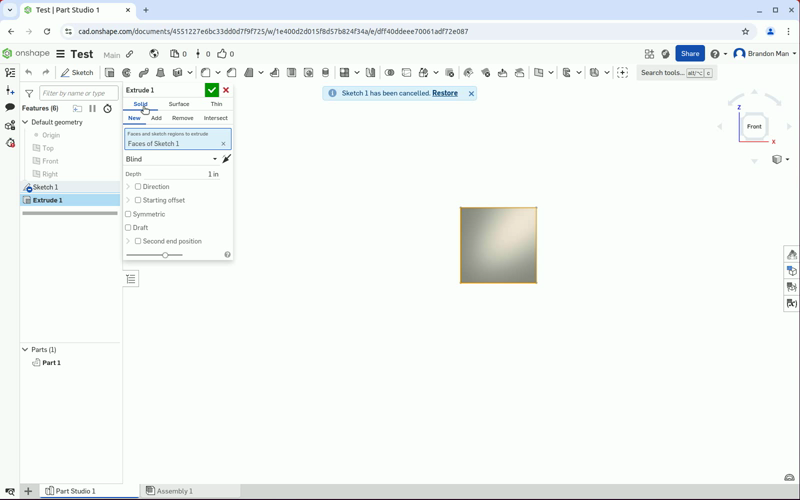
click(143, 106)
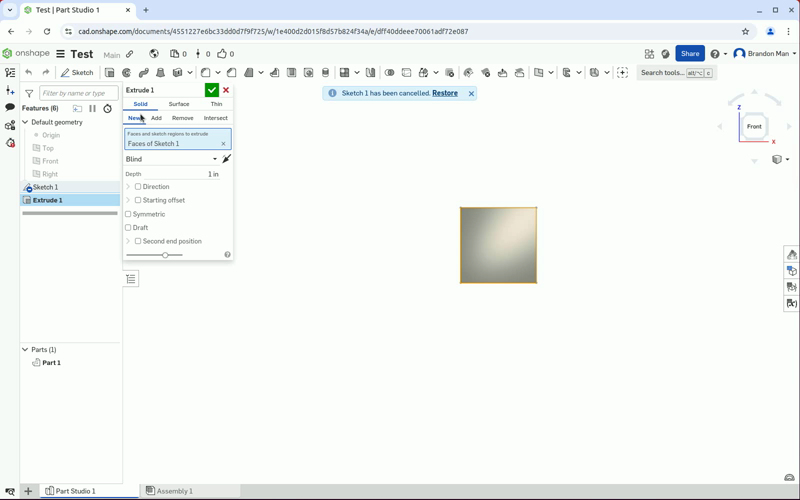
mouse_move(137, 120)
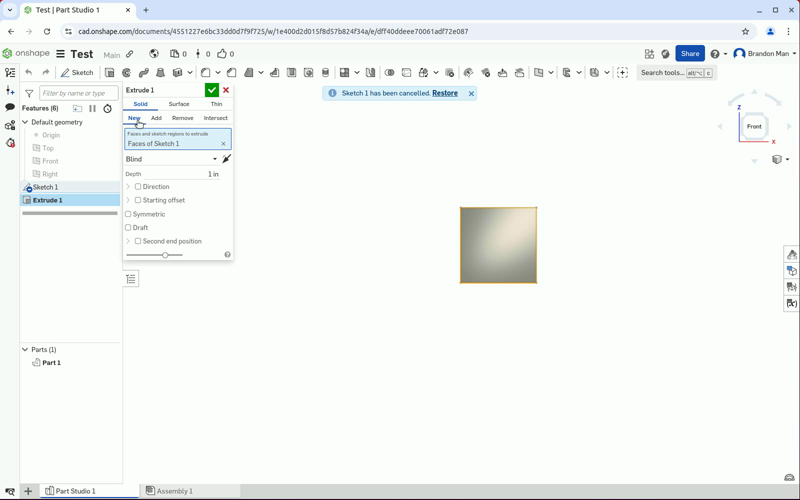
click(137, 120)
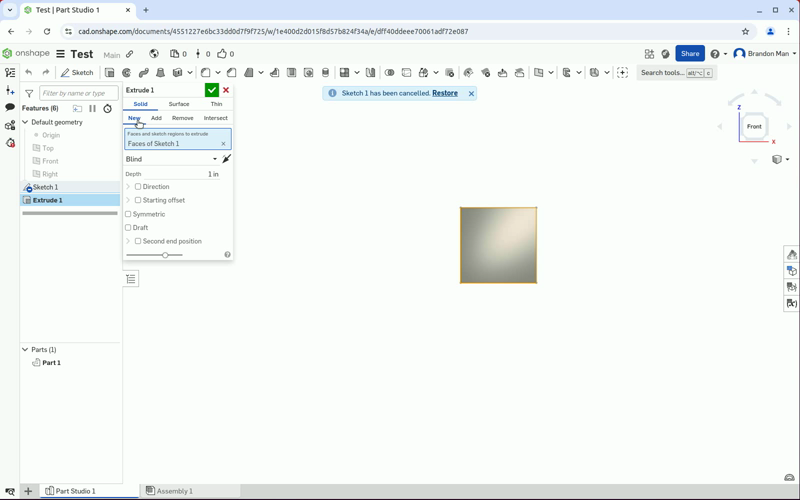
key(tab, 4)
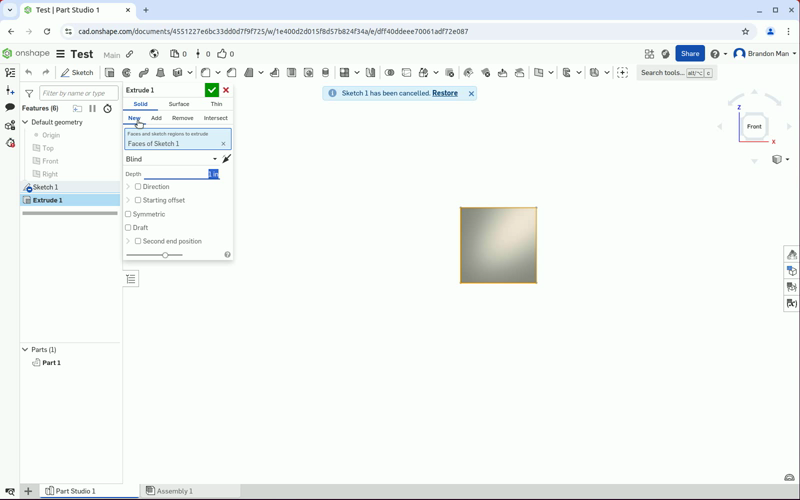
text(23.108)
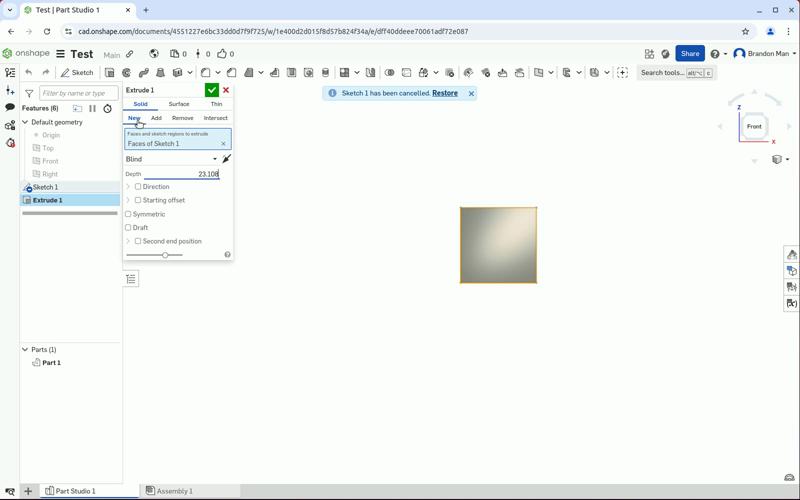
key(enter)
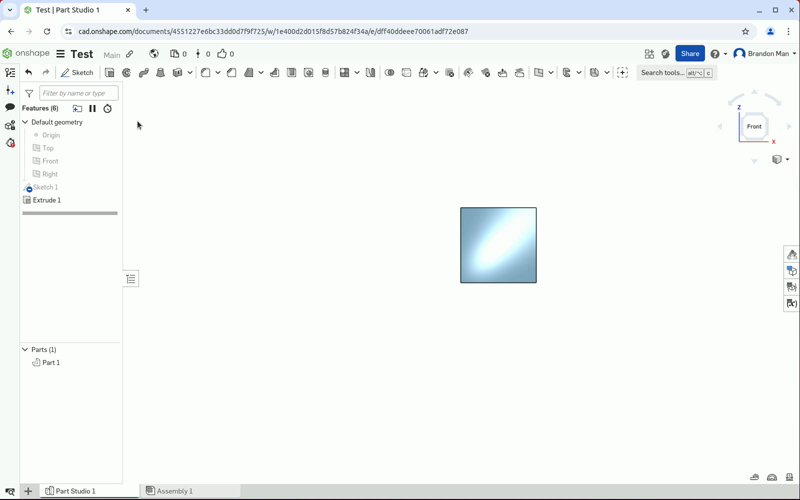
key(shift+h)
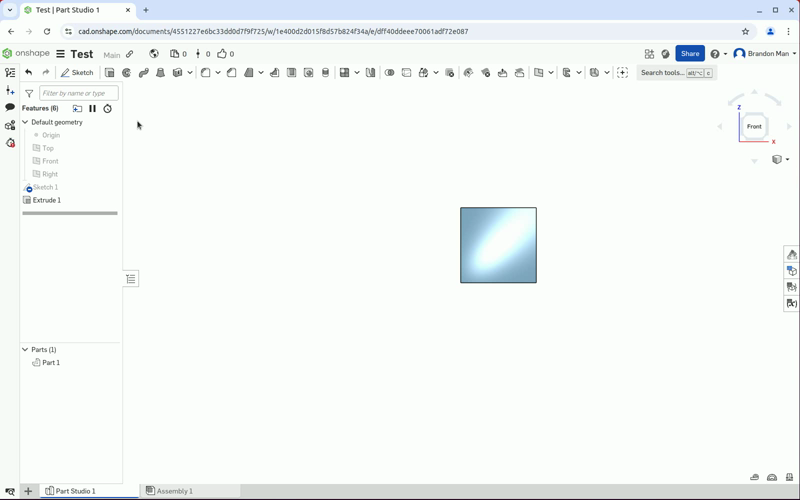
key(shift+h)
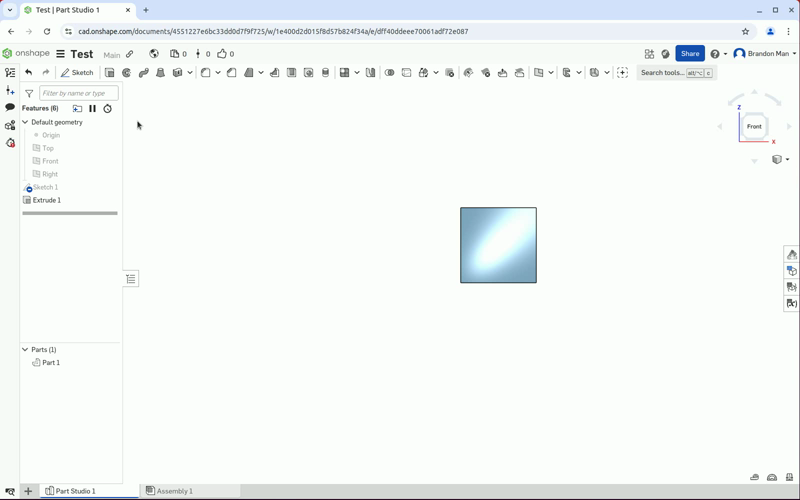
mouse_move(73, 189)
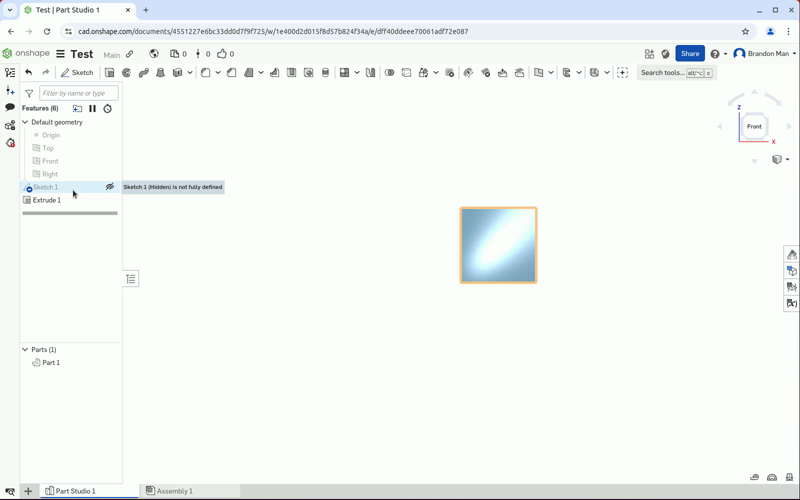
click(73, 189)
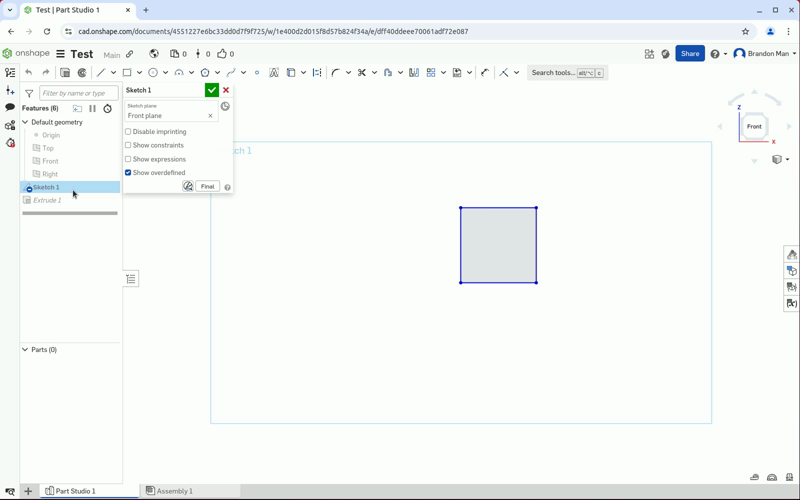
mouse_move(229, 92)
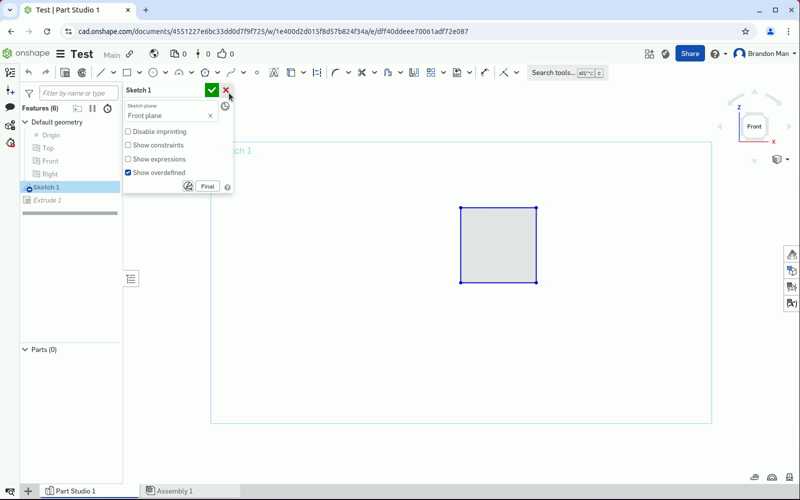
click(229, 92)
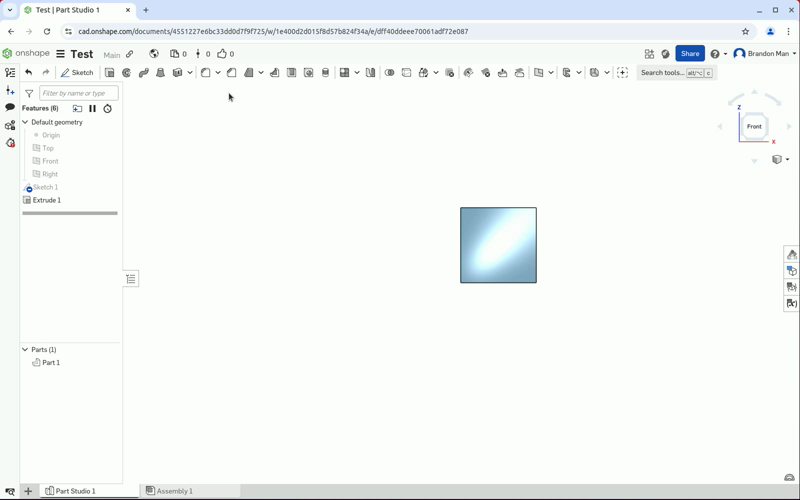
mouse_move(541, 75)
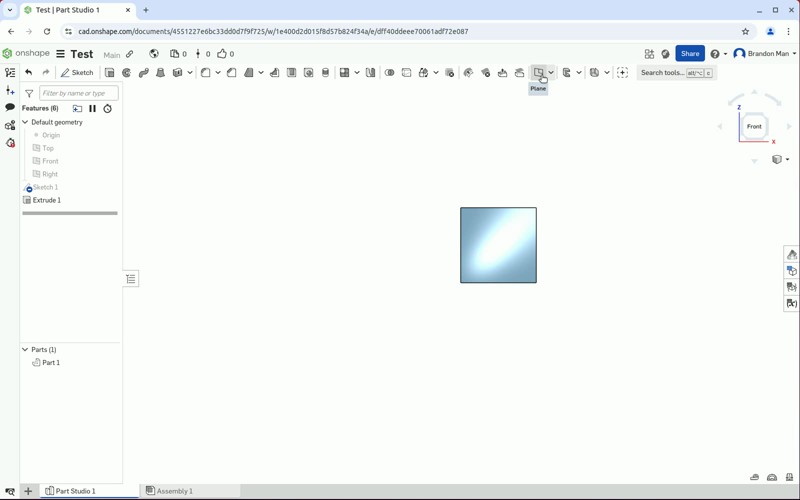
click(541, 75)
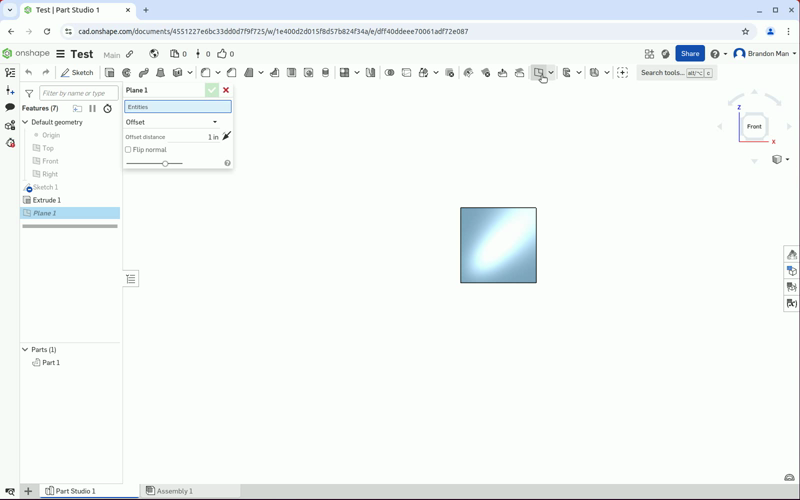
mouse_move(73, 163)
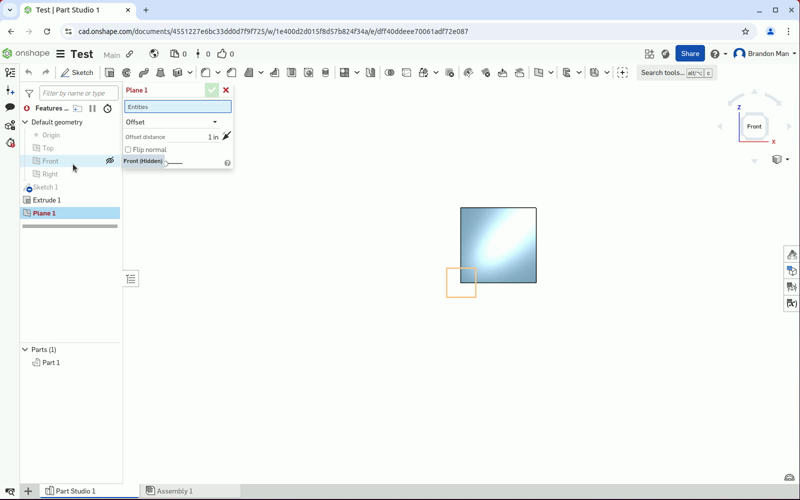
click(73, 163)
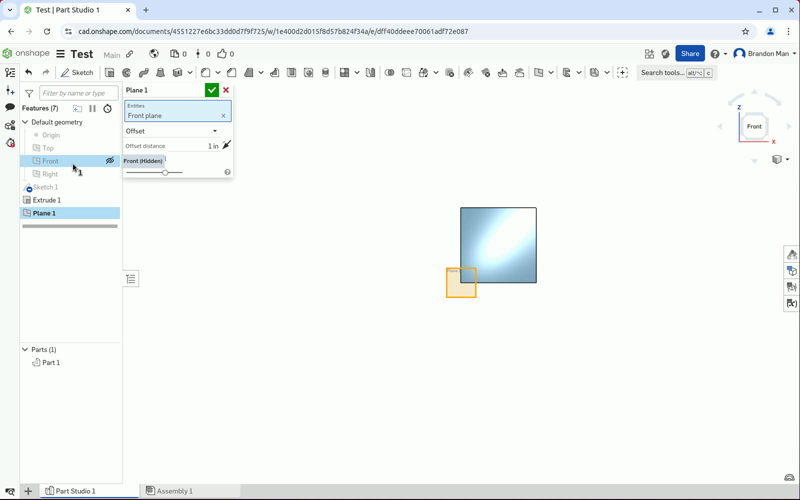
key(tab, 2)
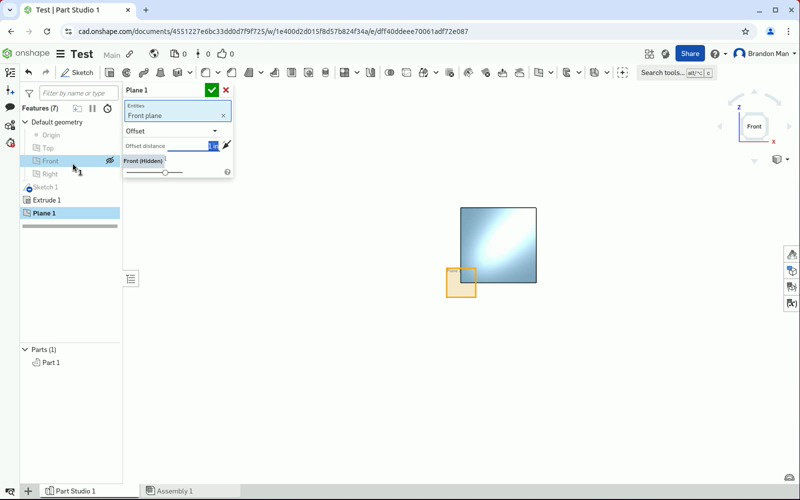
text(23.108)
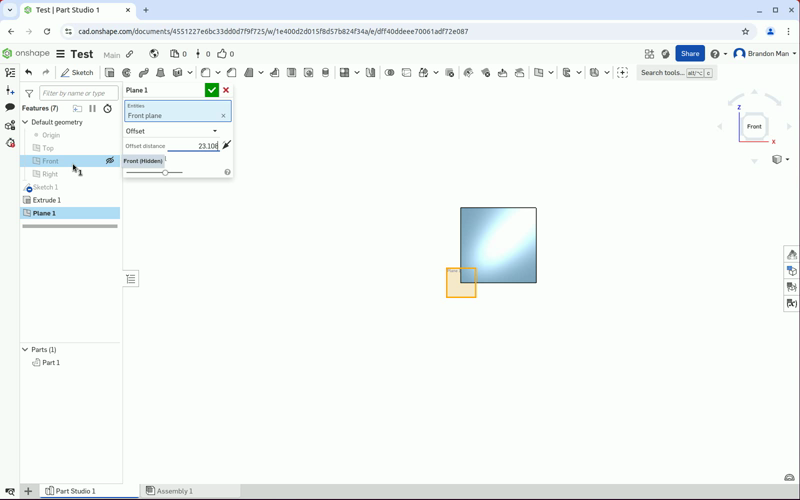
key(enter, 2)
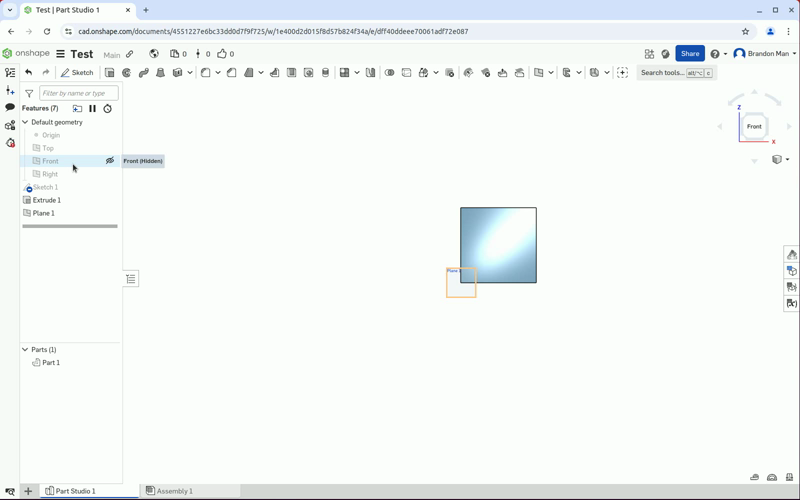
key(shift+s)
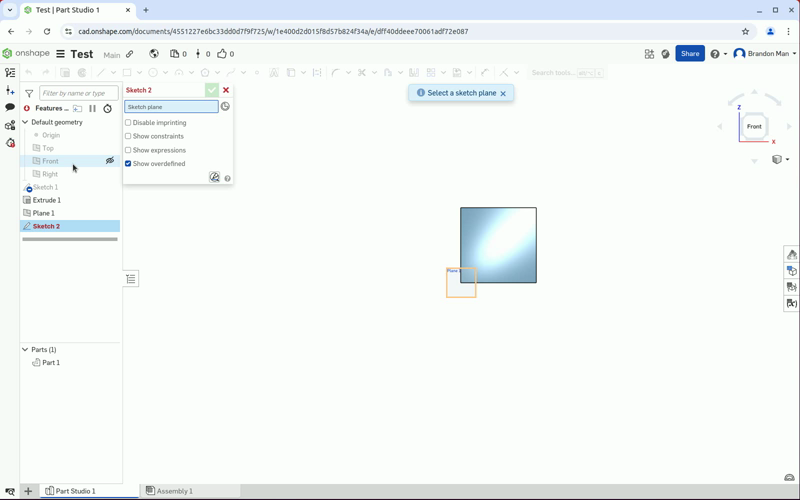
mouse_move(73, 215)
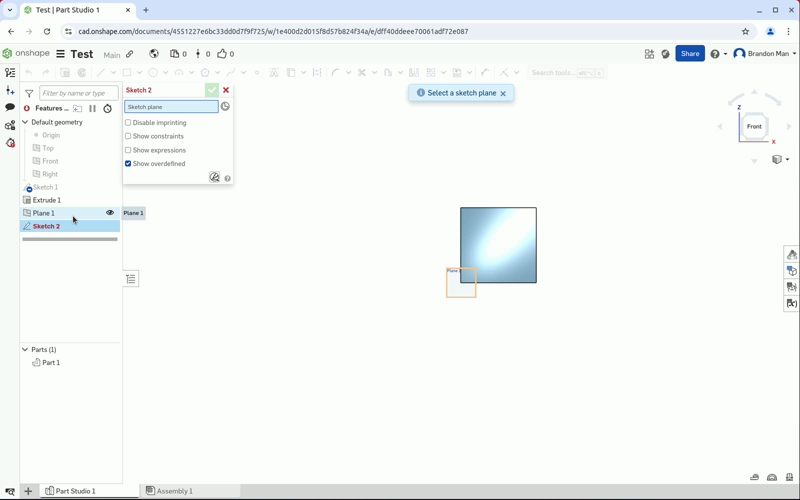
click(73, 215)
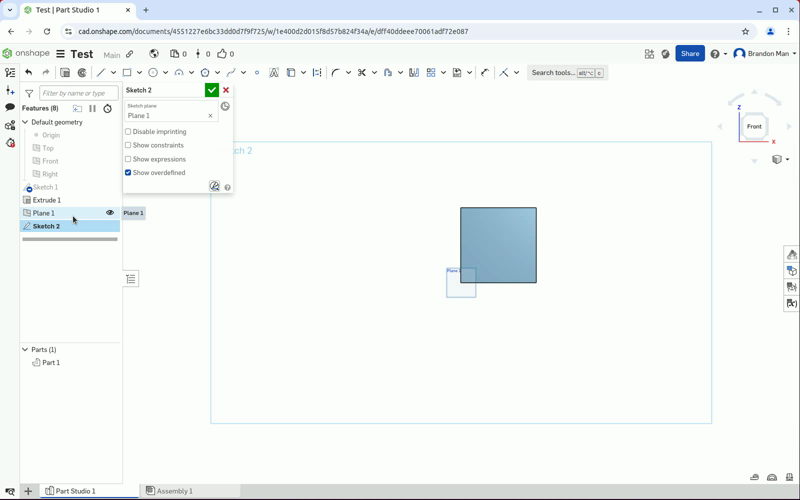
mouse_move(73, 352)
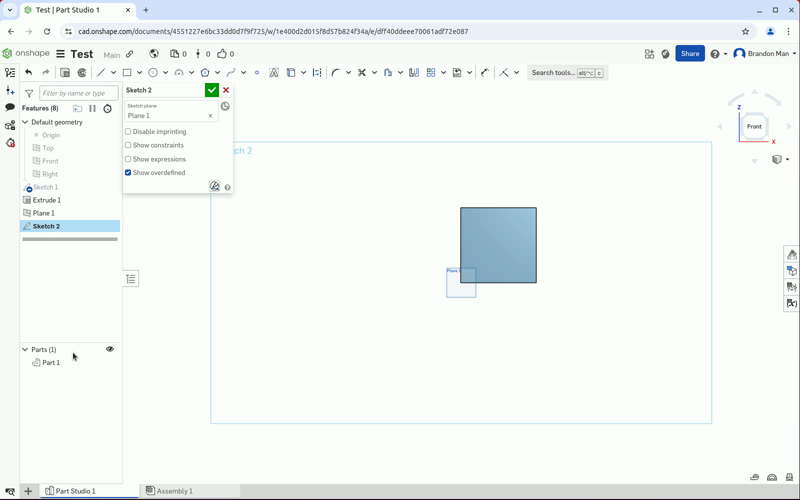
key(y)
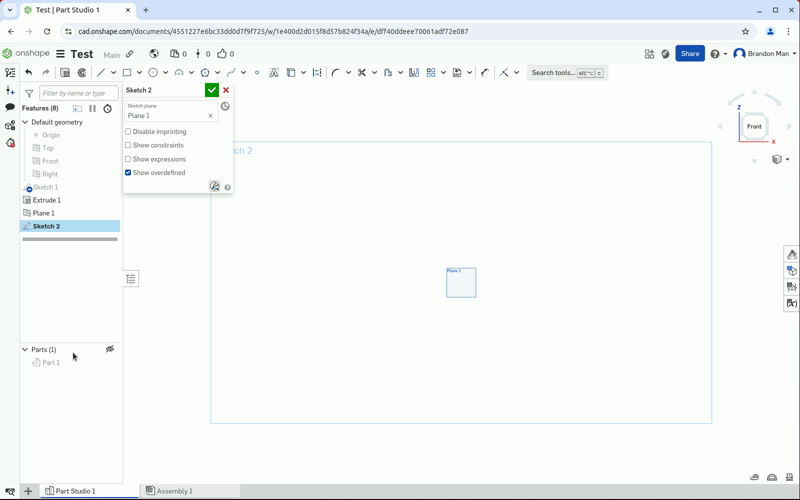
key(l)
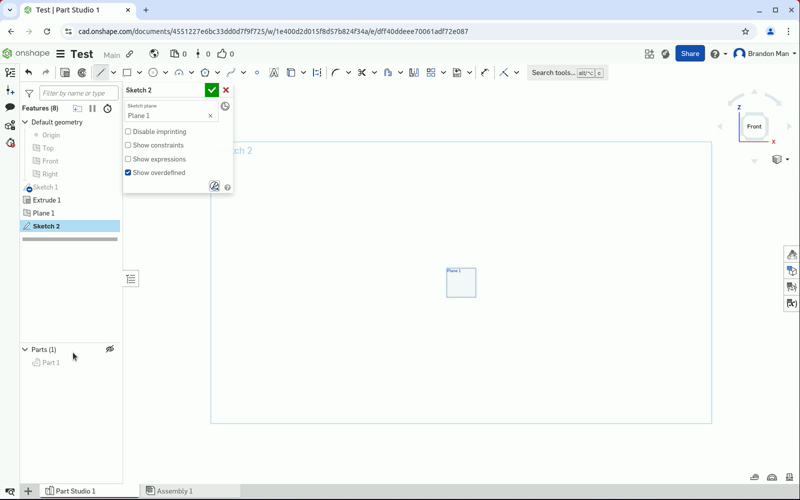
key_down(shift)
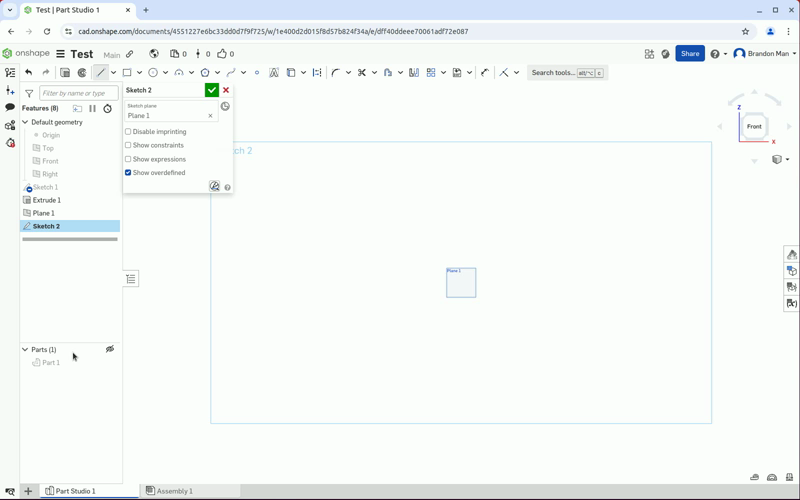
mouse_move(477, 258)
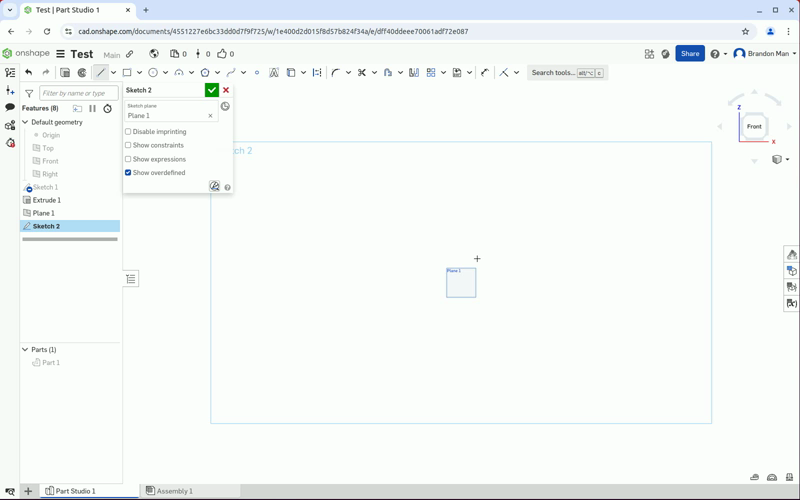
click(477, 258)
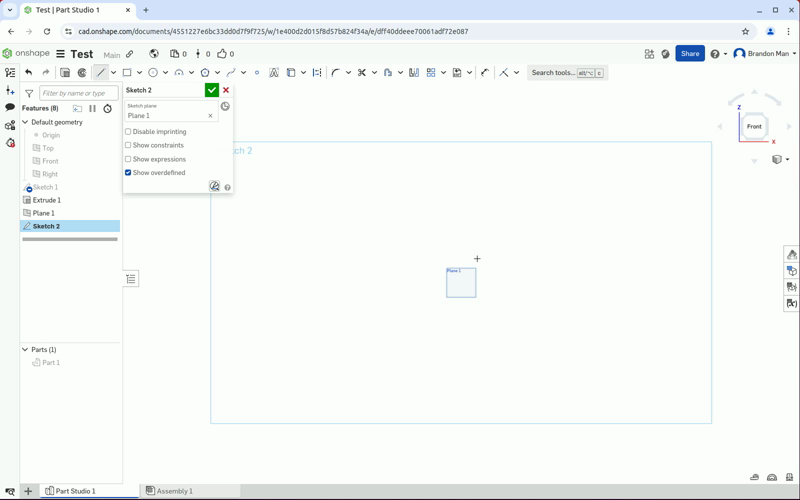
key_up(shift)
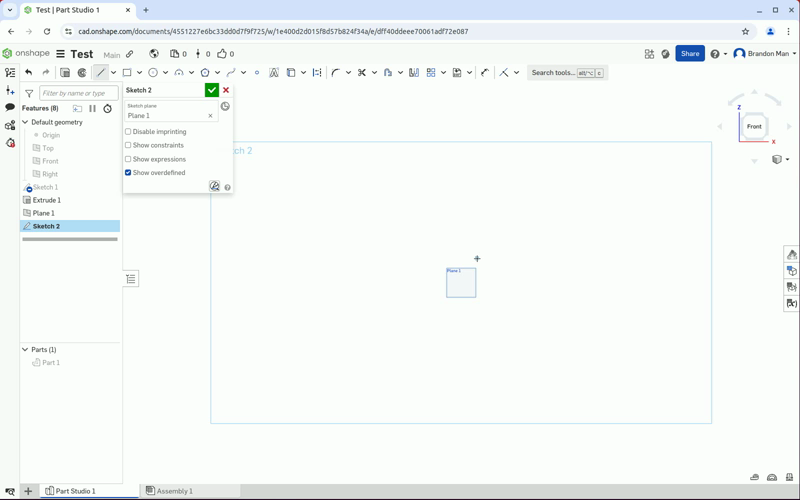
key_down(shift)
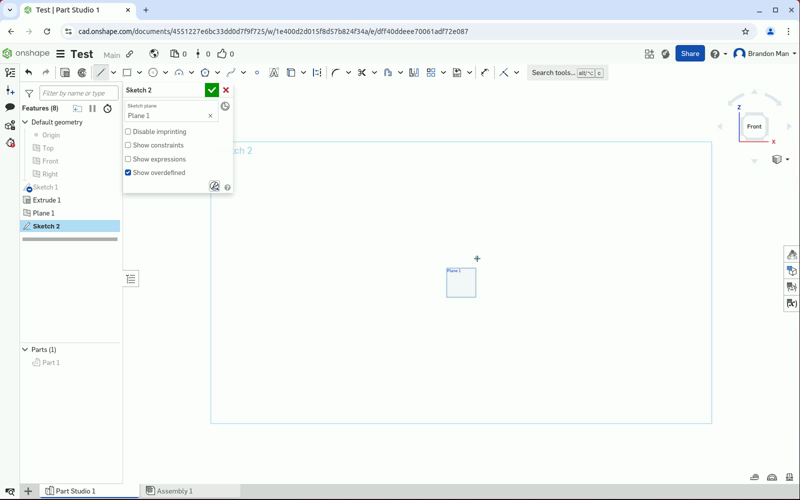
mouse_move(507, 258)
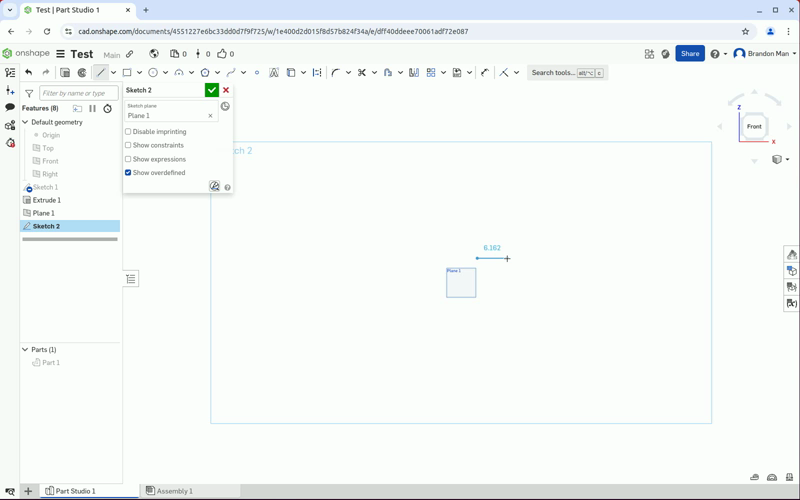
mouse_move(515, 258)
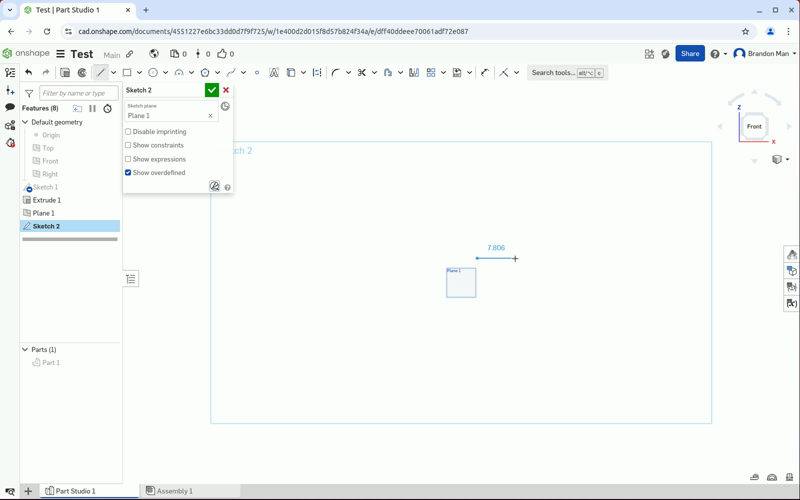
click(515, 258)
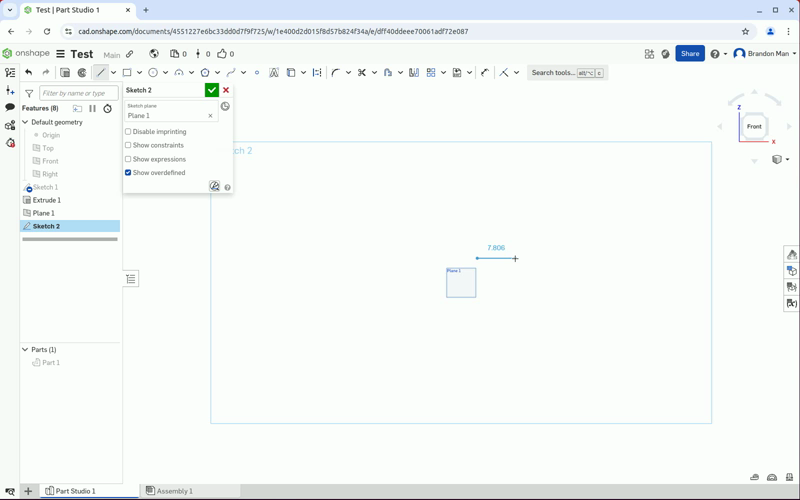
key_up(shift)
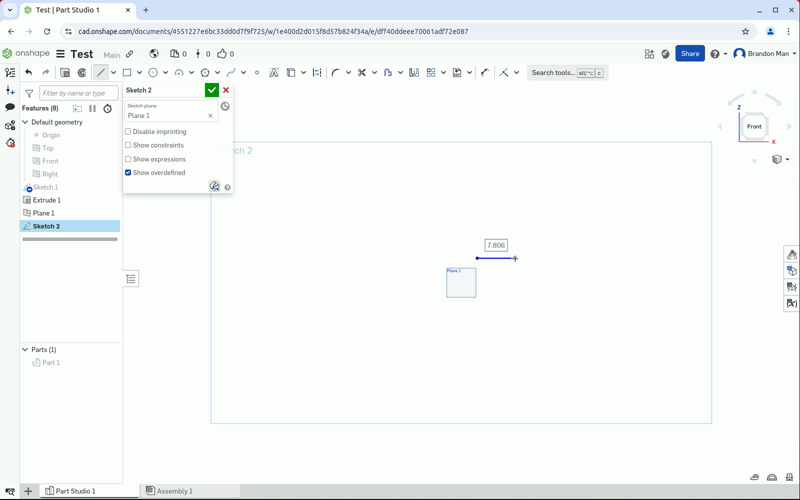
key_down(shift)
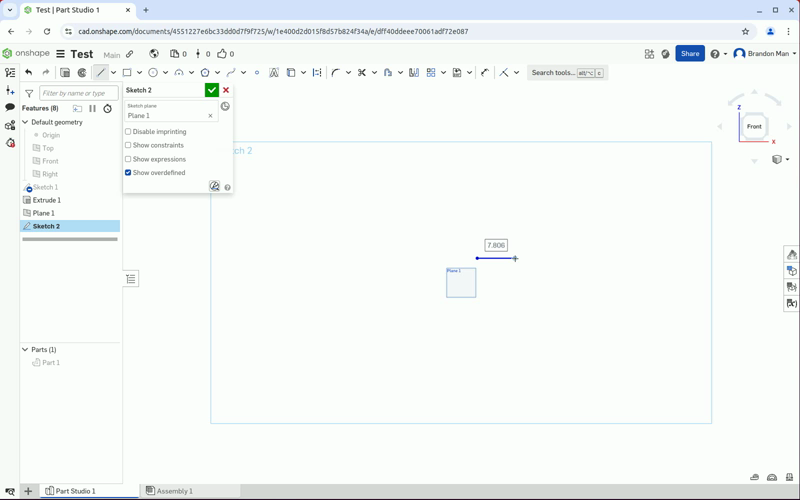
mouse_move(545, 258)
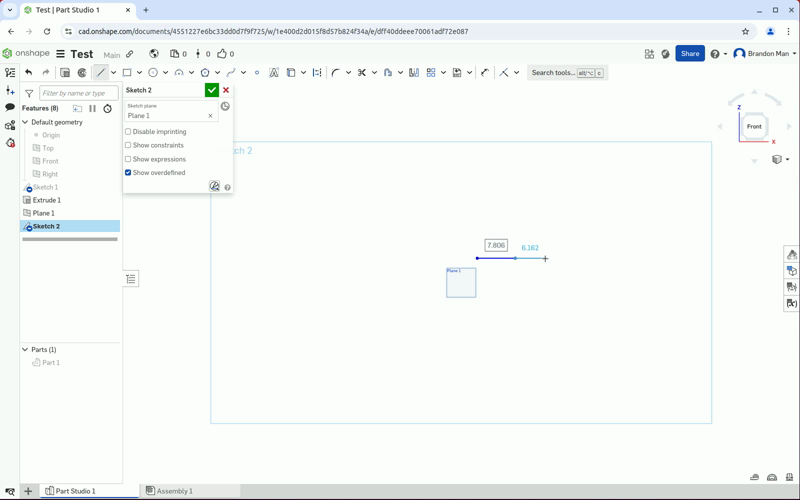
mouse_move(515, 219)
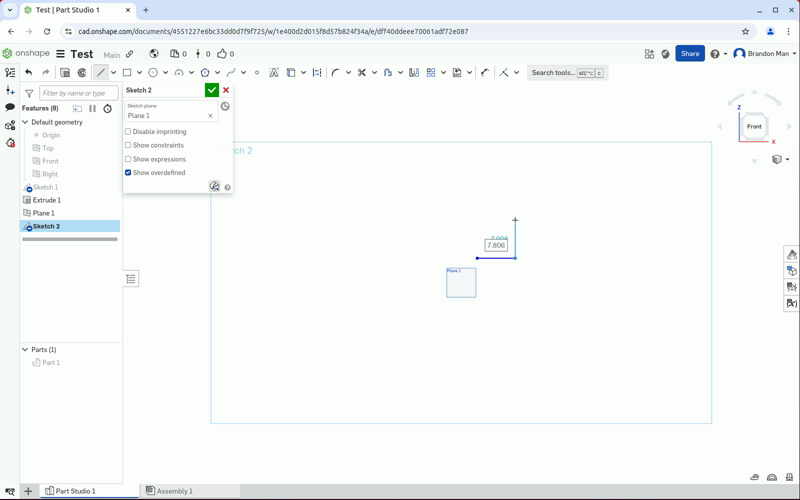
click(515, 219)
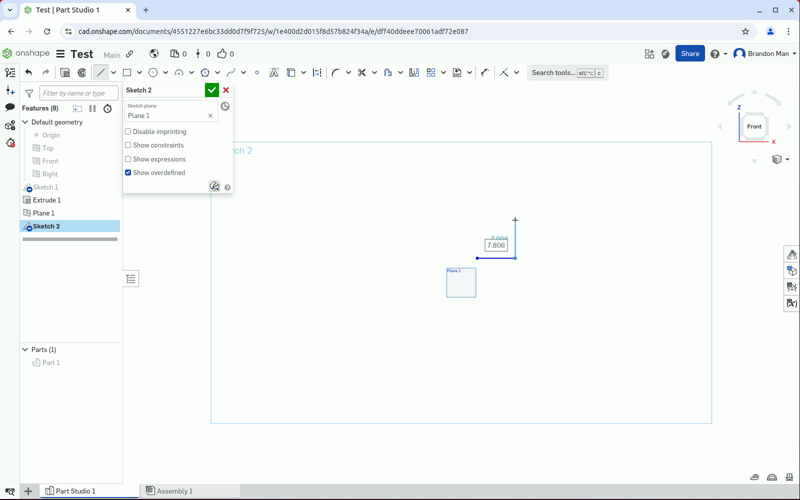
key_up(shift)
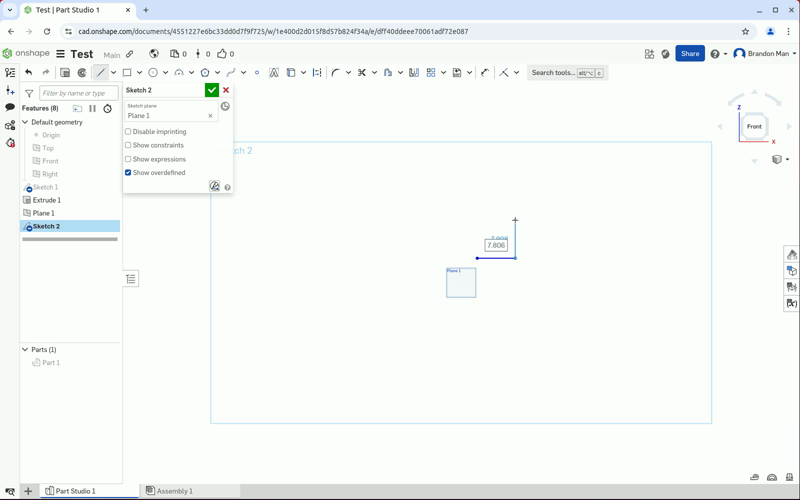
key_down(shift)
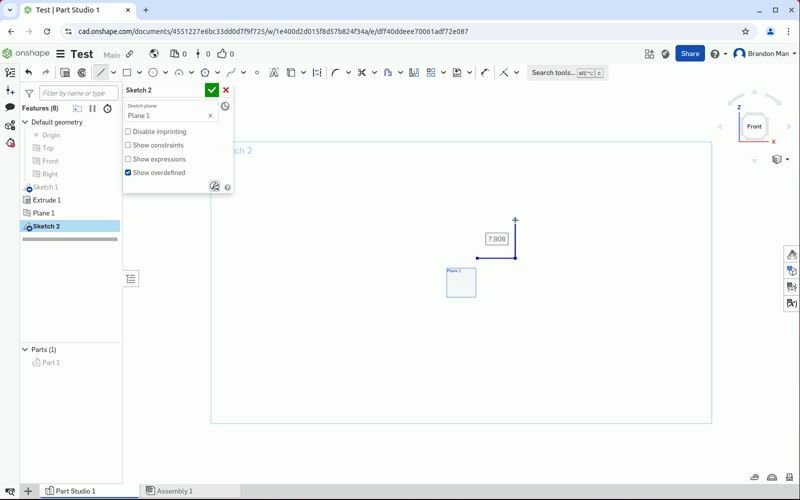
mouse_move(545, 219)
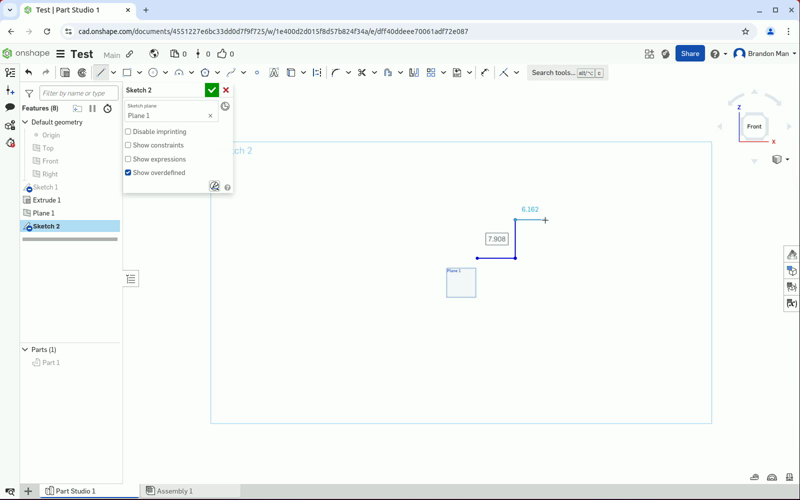
mouse_move(477, 219)
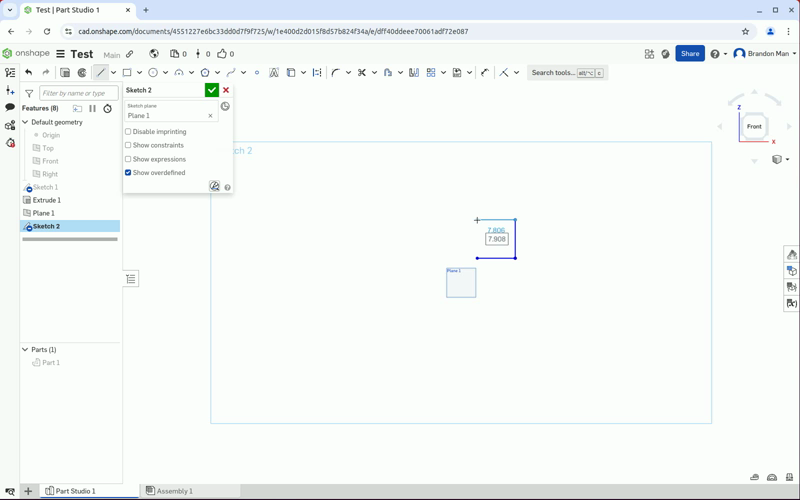
click(477, 219)
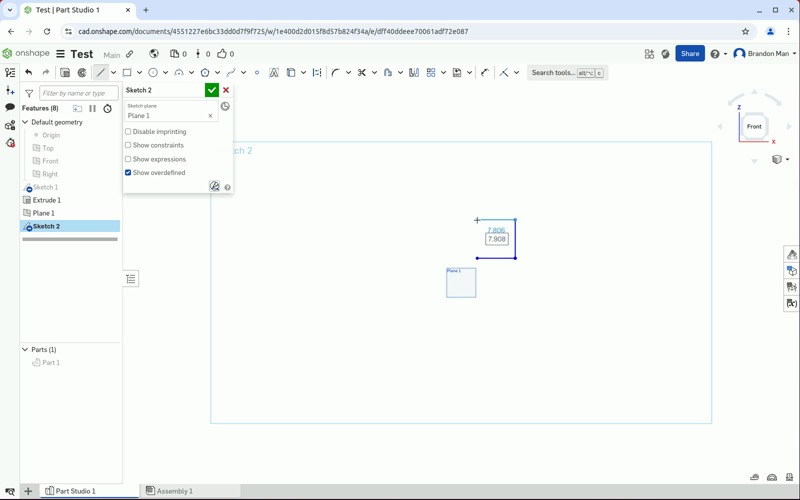
key_up(shift)
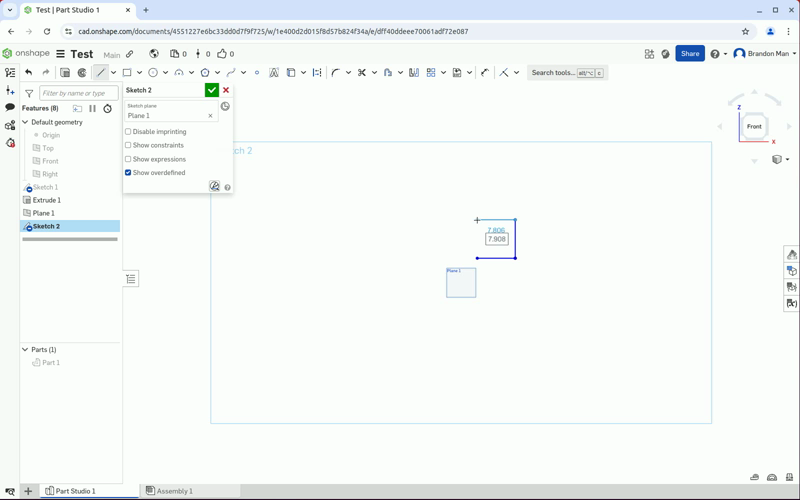
mouse_move(507, 219)
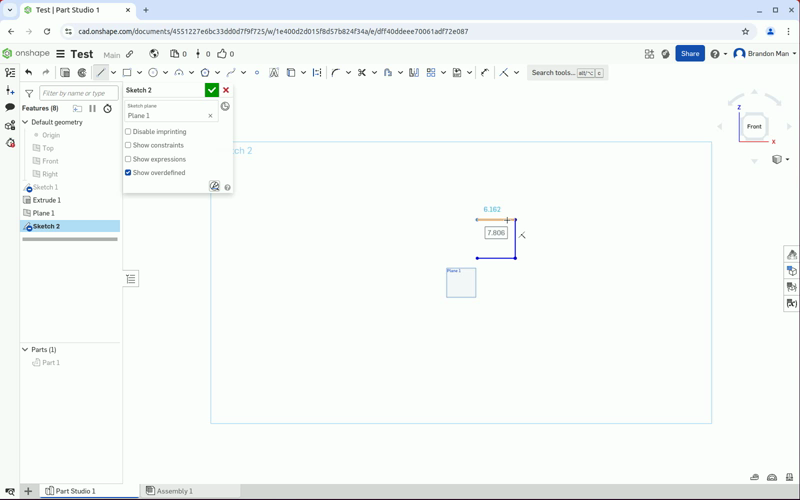
key_down(shift)
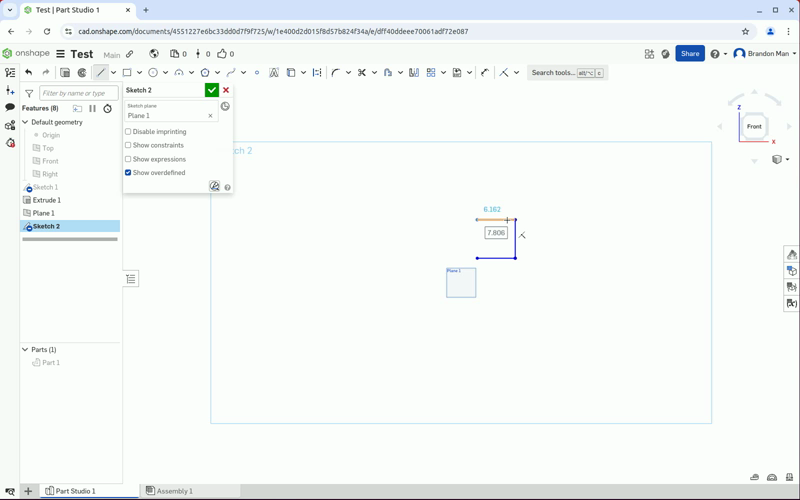
mouse_move(477, 258)
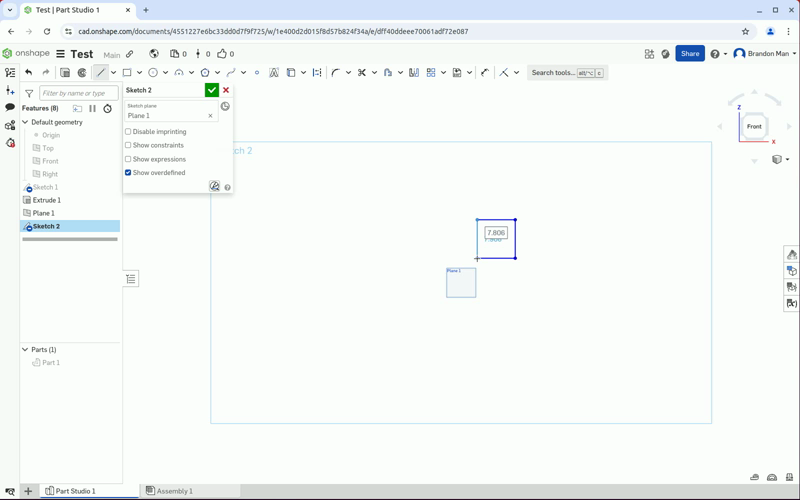
key_up(shift)
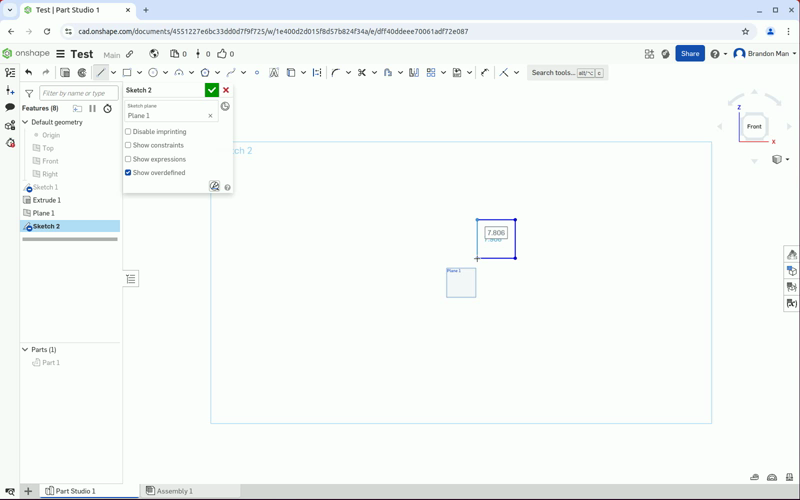
click(477, 258)
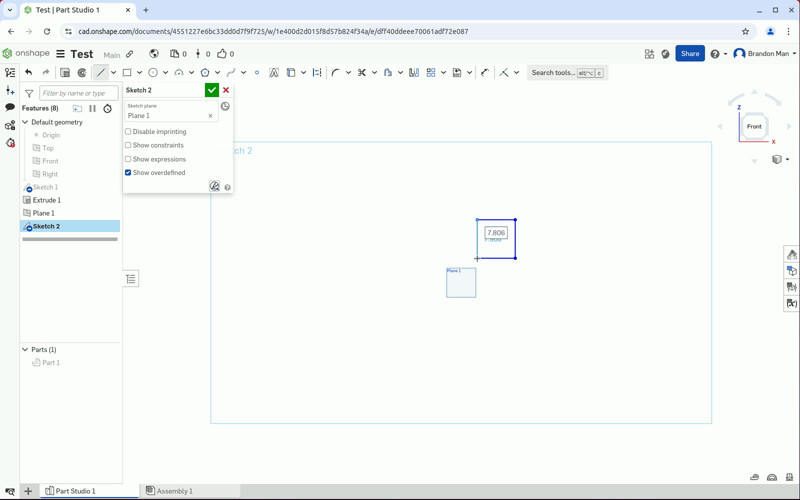
key(esc)
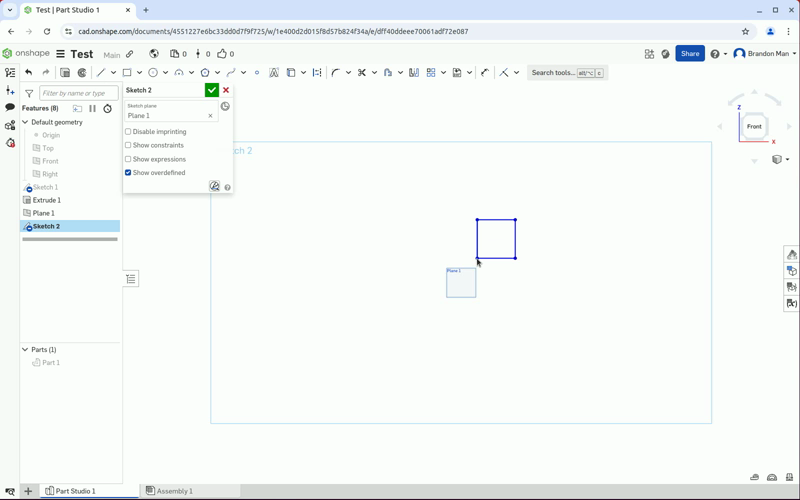
mouse_move(492, 222)
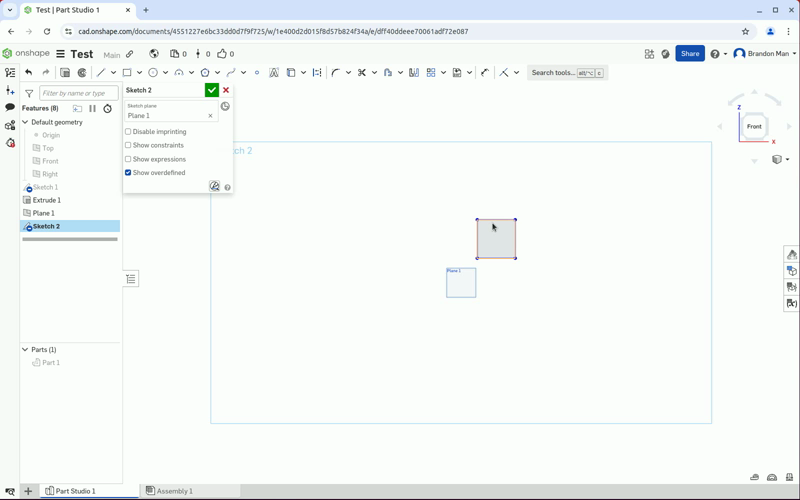
scroll(6)
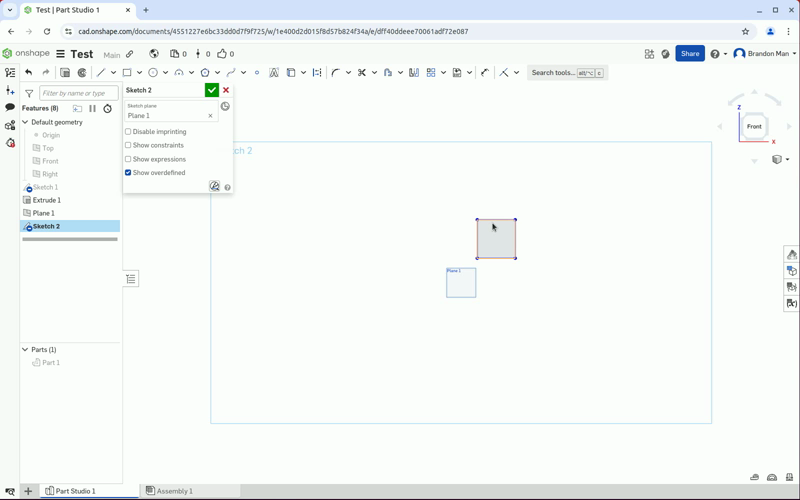
scroll(6)
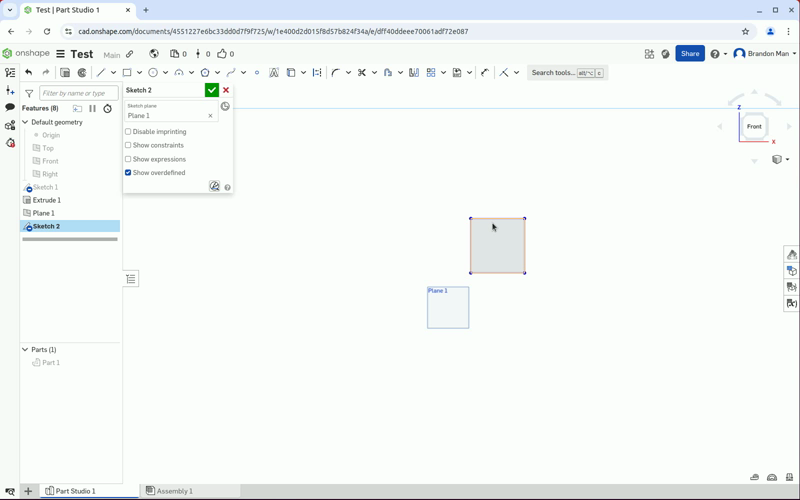
scroll(6)
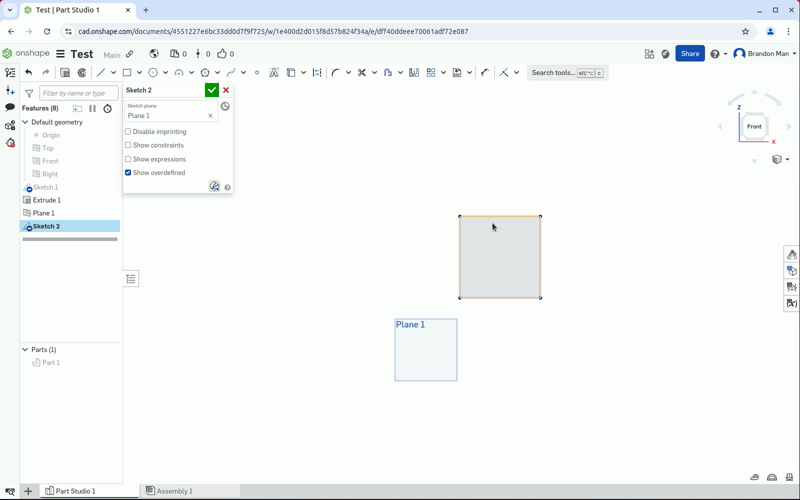
scroll(6)
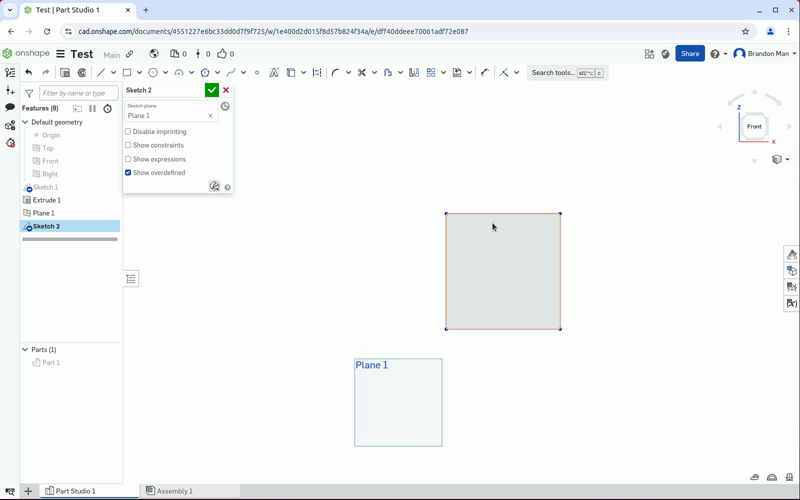
scroll(6)
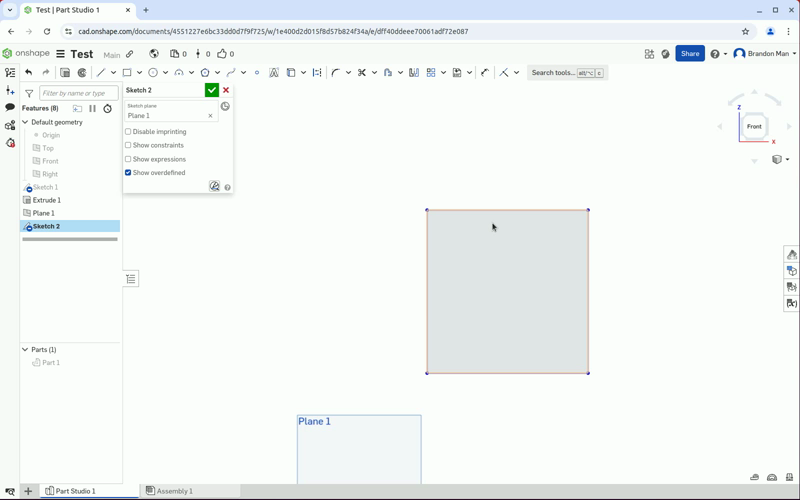
scroll(6)
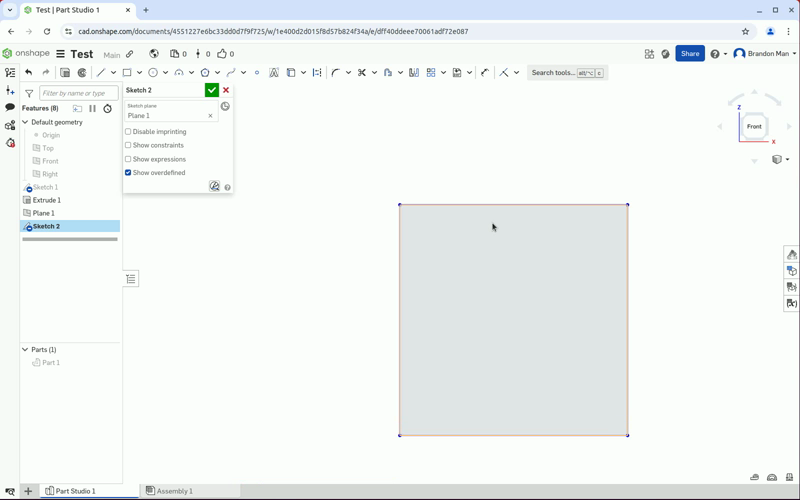
scroll(6)
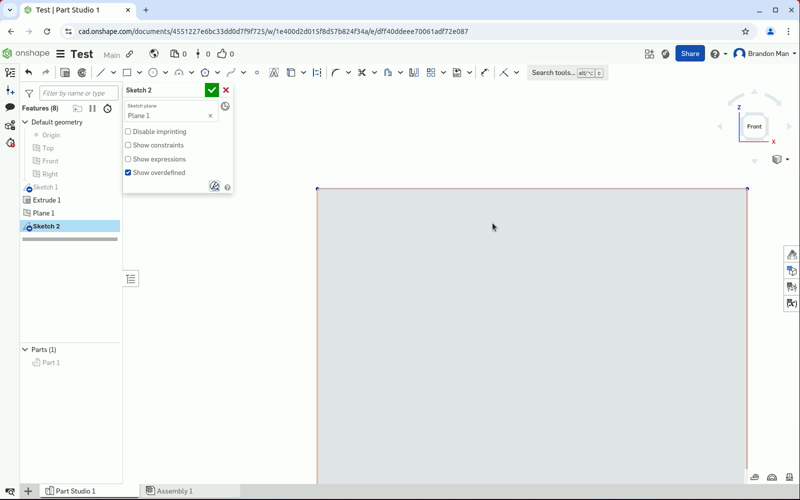
click(492, 222)
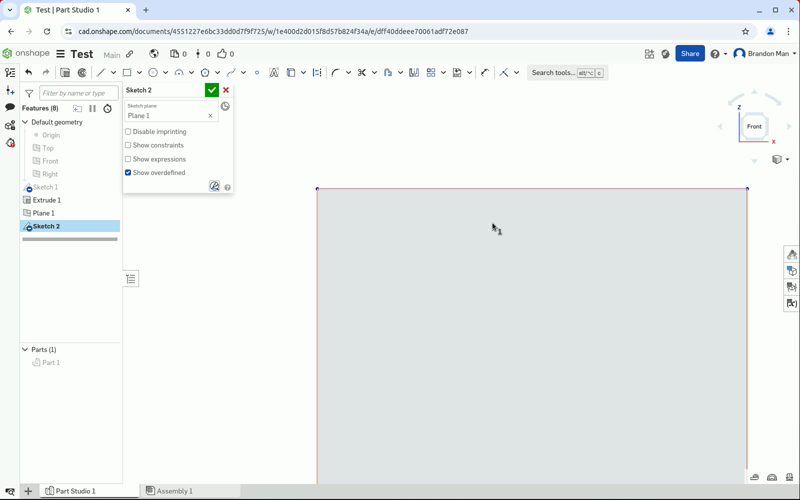
scroll(-6)
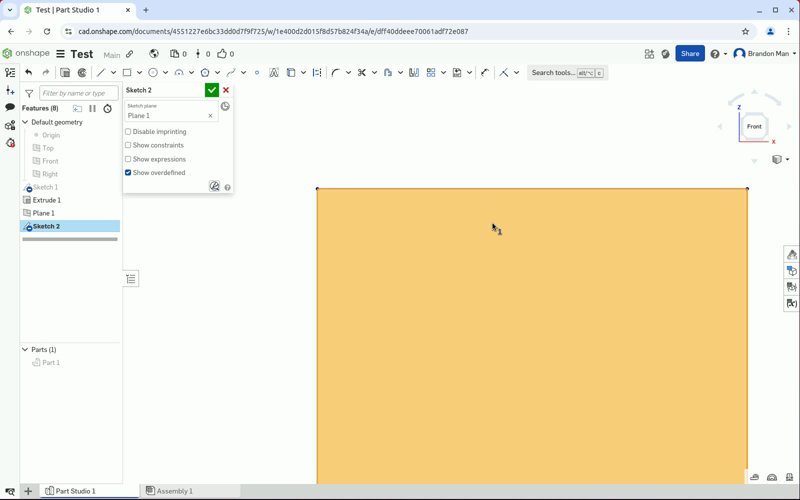
scroll(-6)
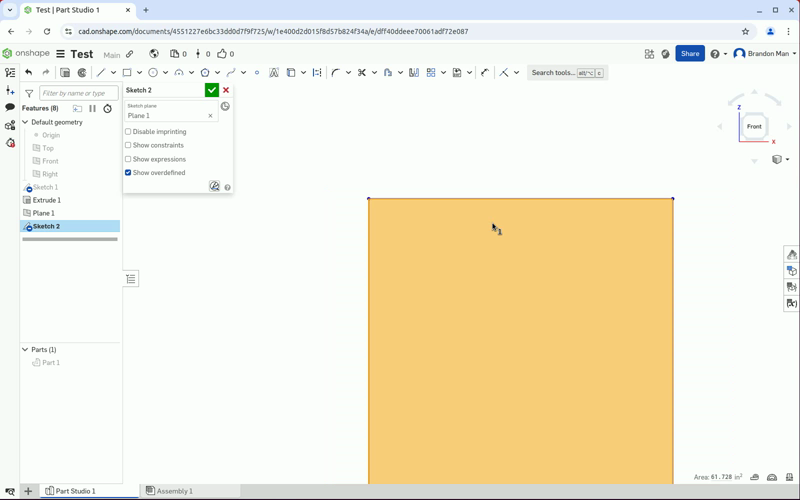
scroll(-6)
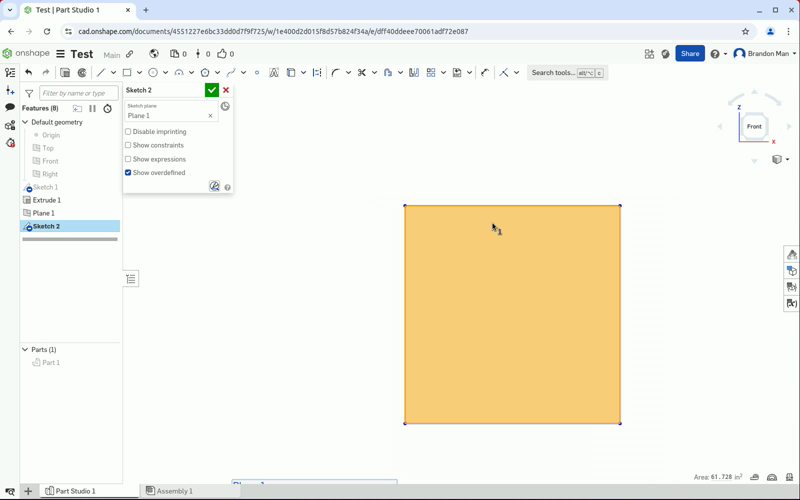
scroll(-6)
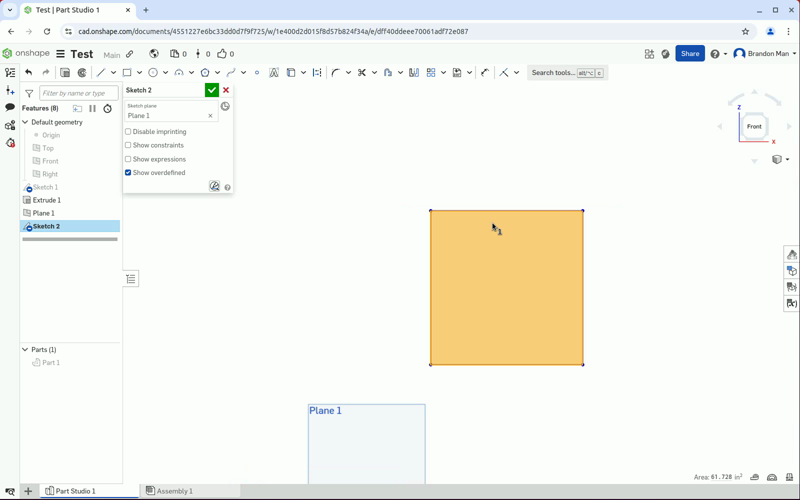
scroll(-6)
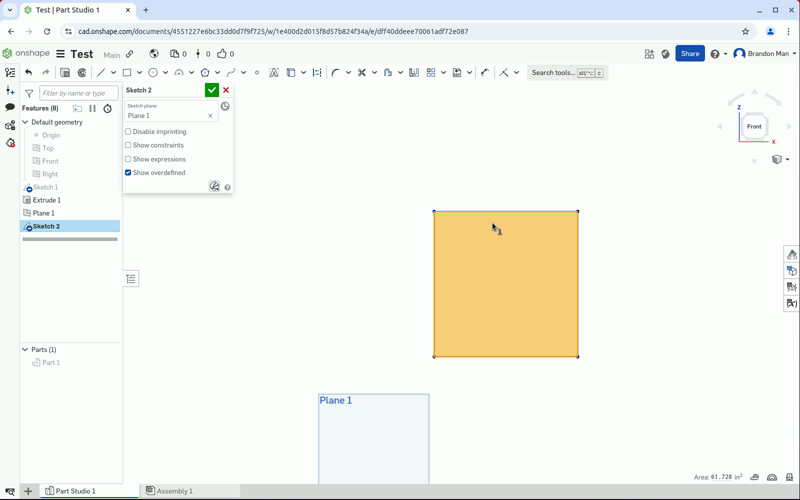
scroll(-6)
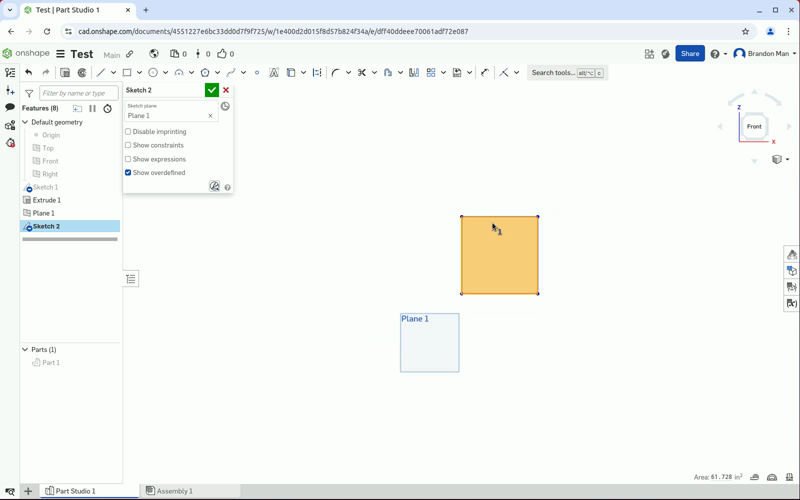
scroll(-6)
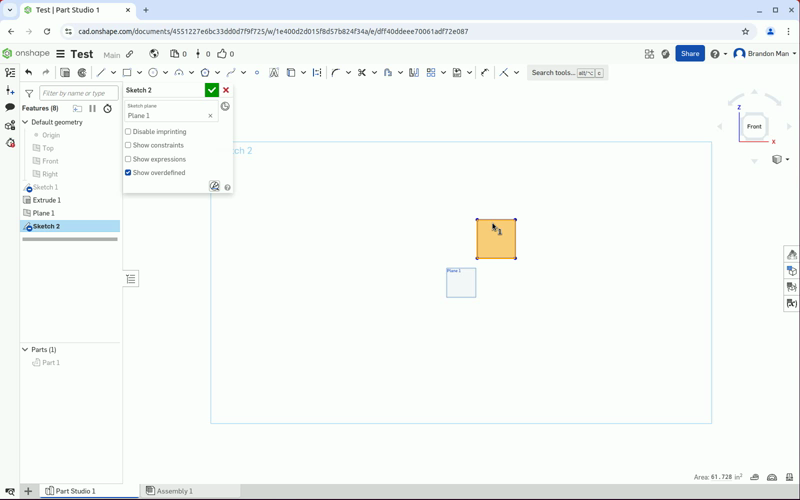
mouse_move(73, 352)
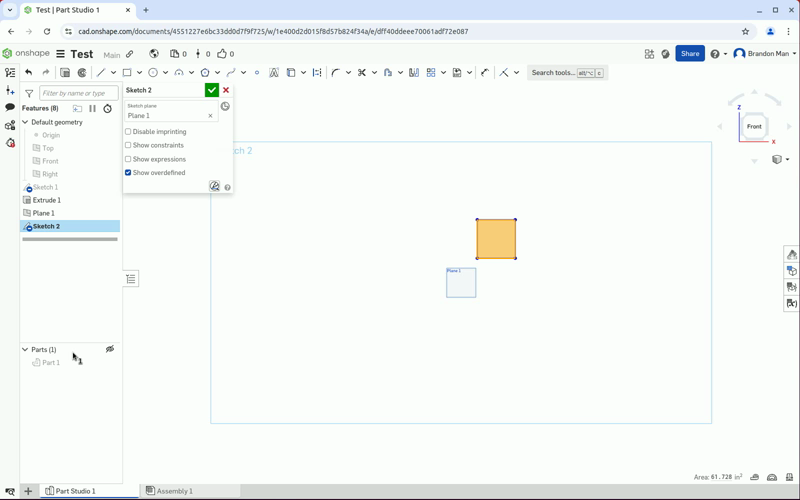
key(shift+y)
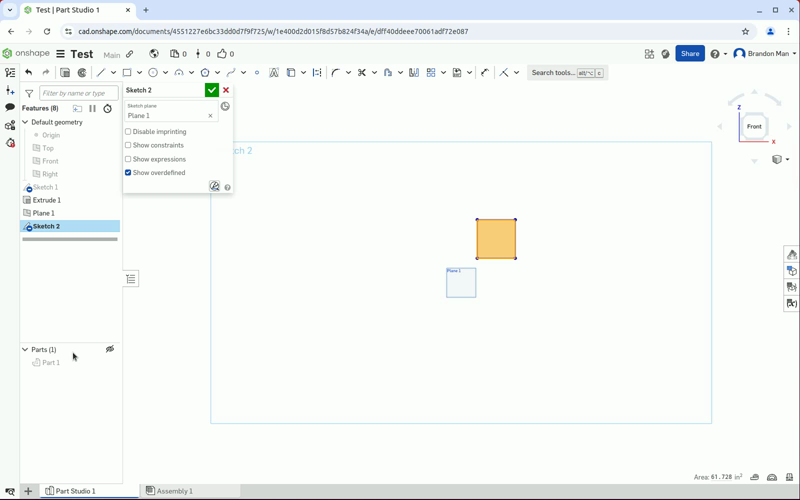
key(shift+e)
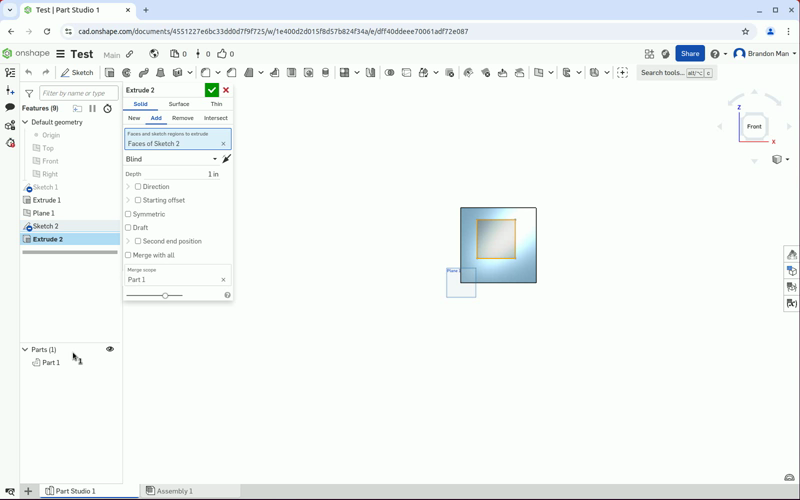
mouse_move(143, 106)
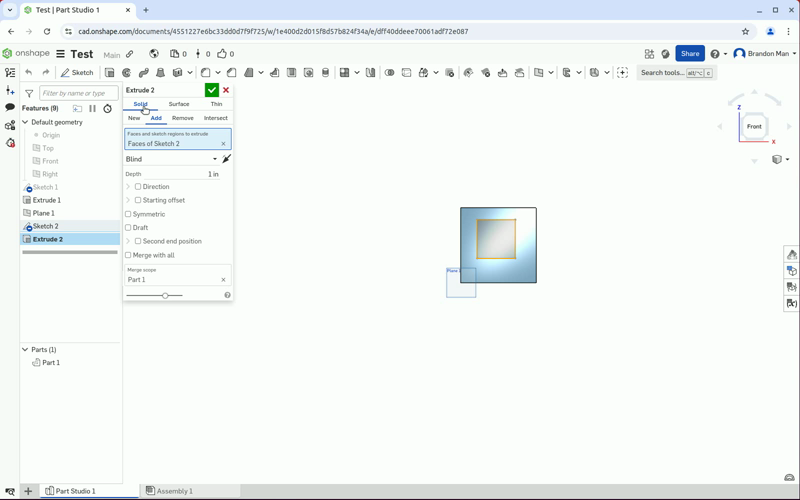
click(143, 106)
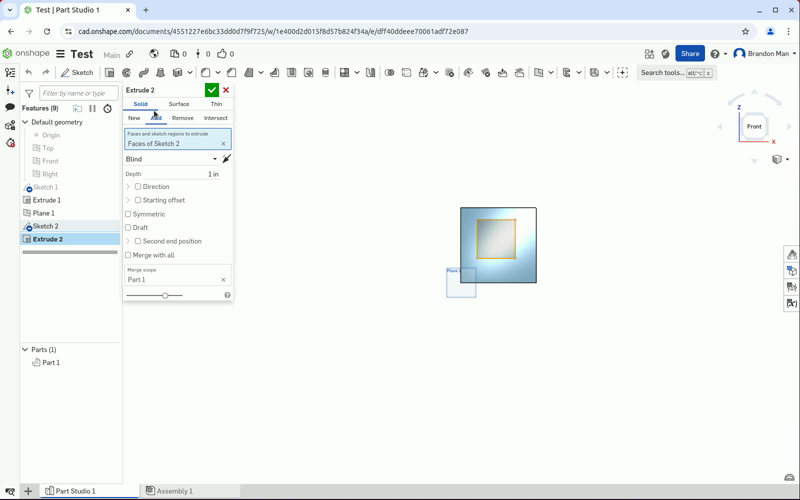
mouse_move(186, 120)
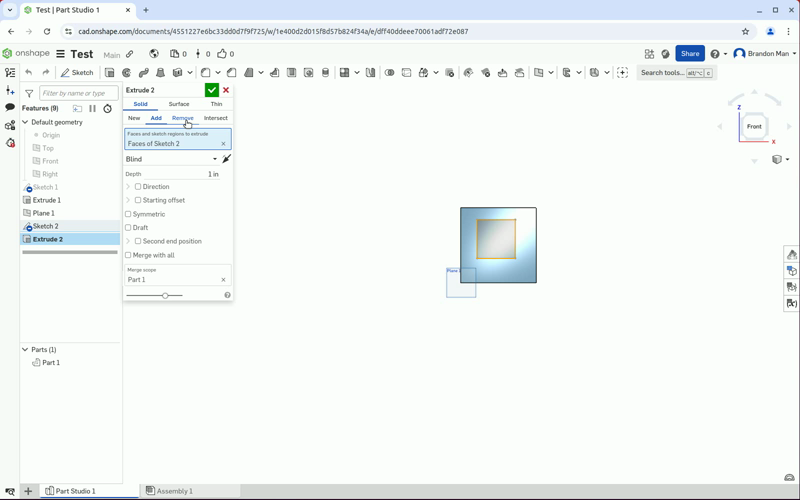
click(186, 120)
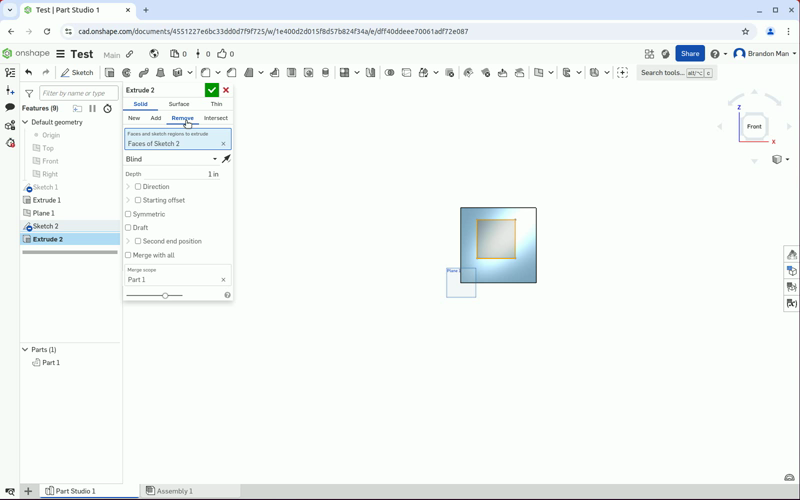
key(tab, 4)
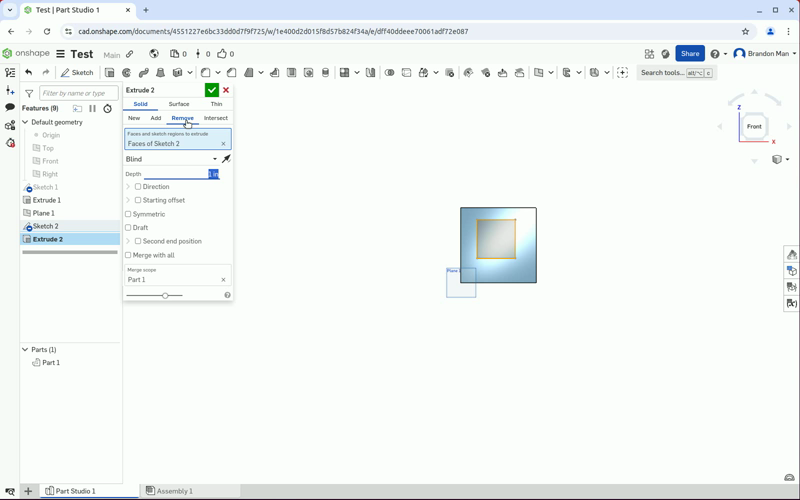
text(12.517)
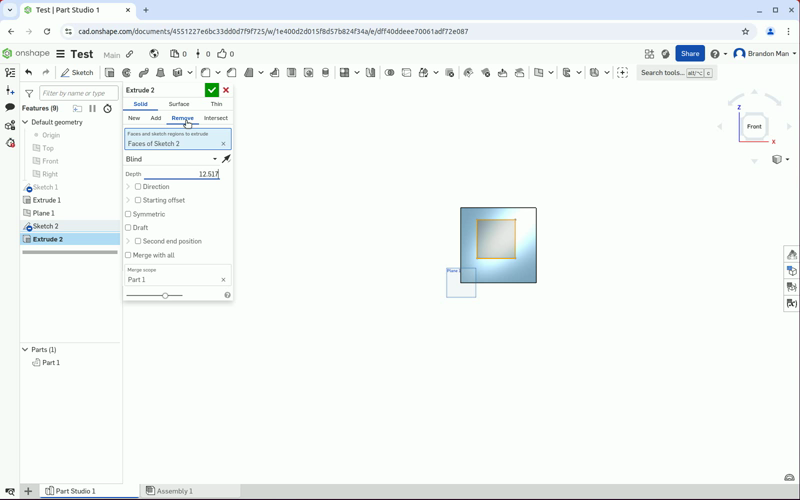
key(tab, 6)
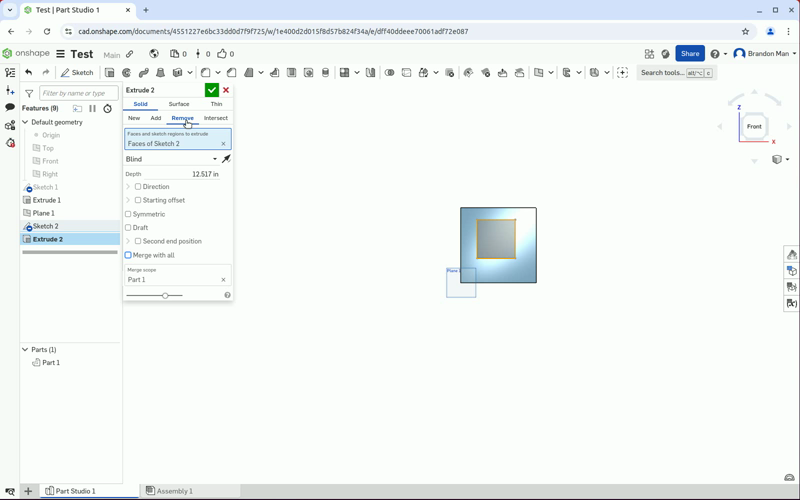
key(space)
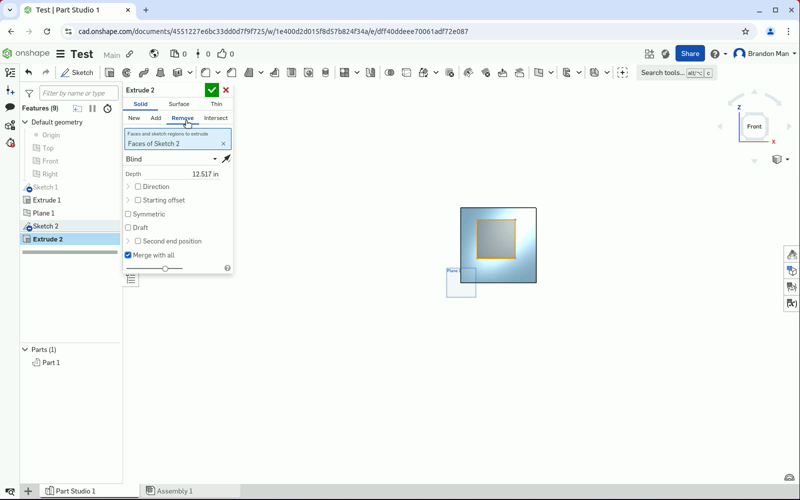
key(enter)
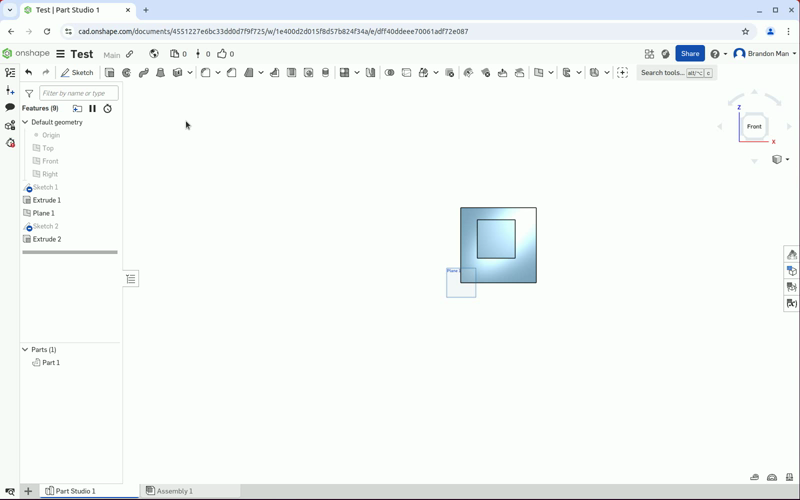
key(shift+h)
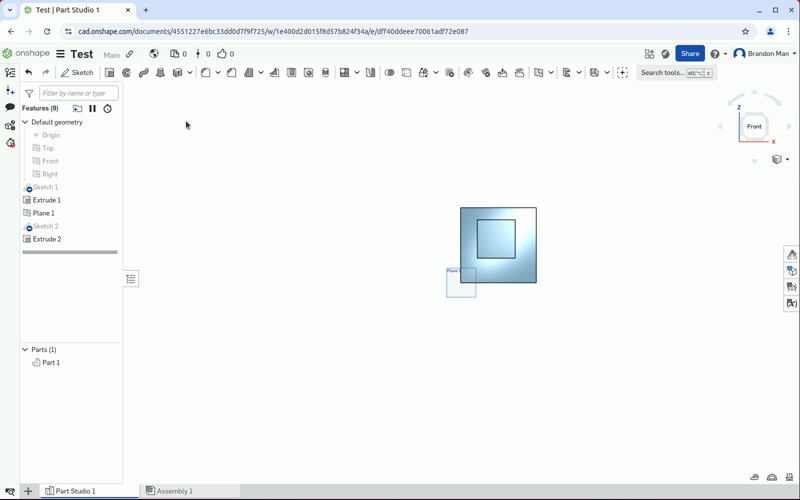
key(shift+h)
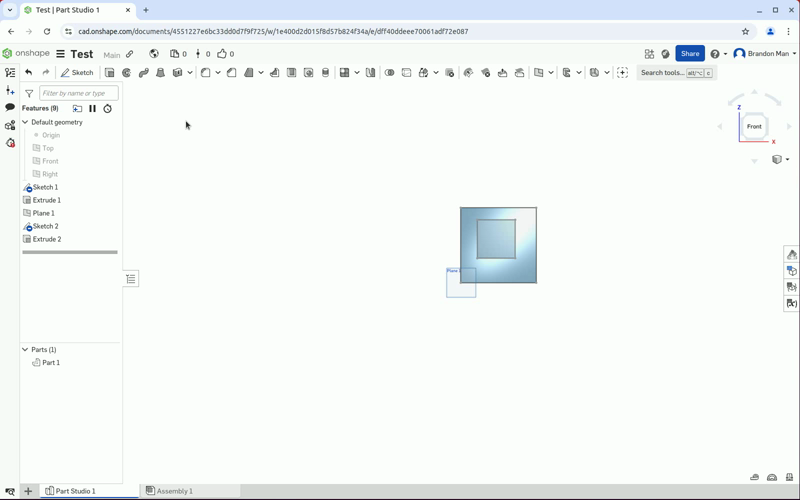
key(shift+7)
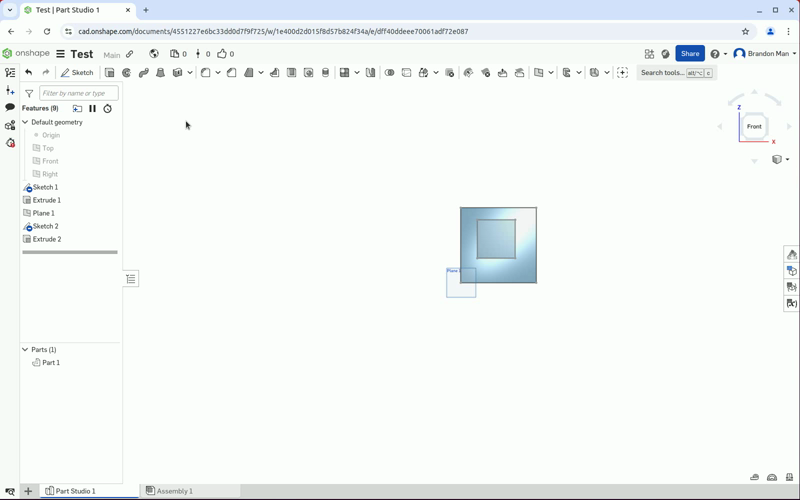
key(left, 2)
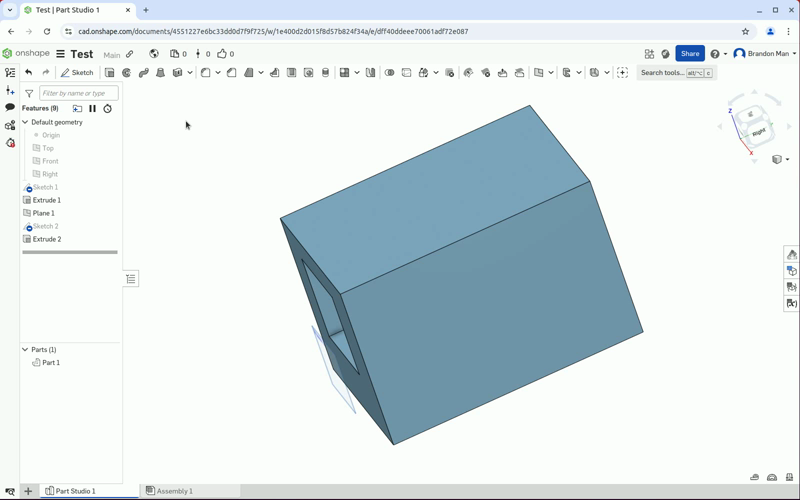
key(down, 2)
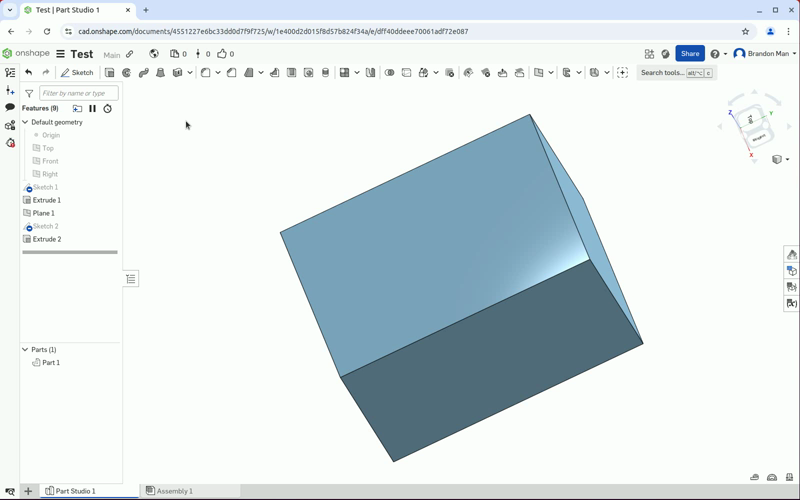
key(up, 2)
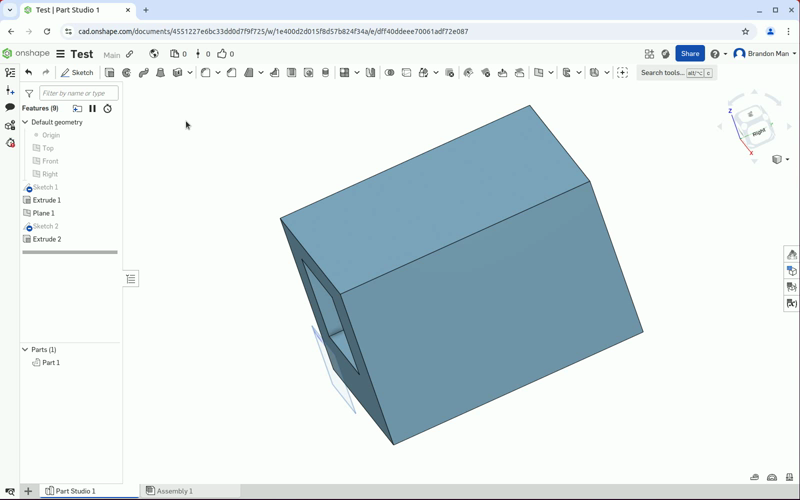
key(right, 2)
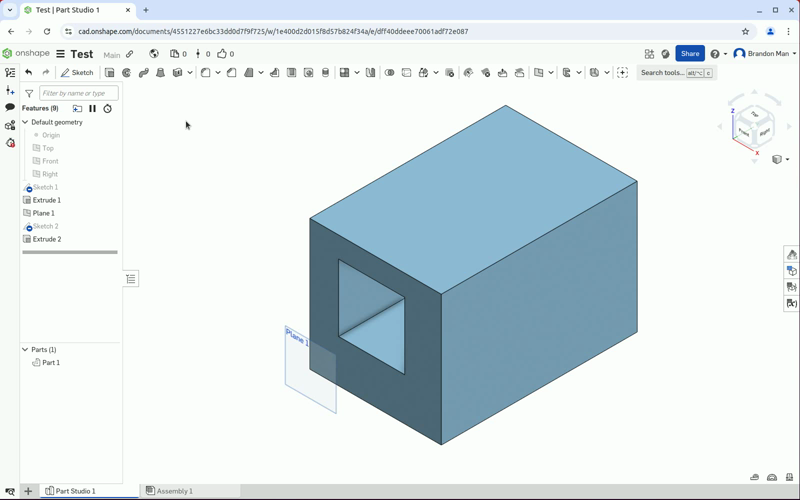
mouse_move(73, 189)
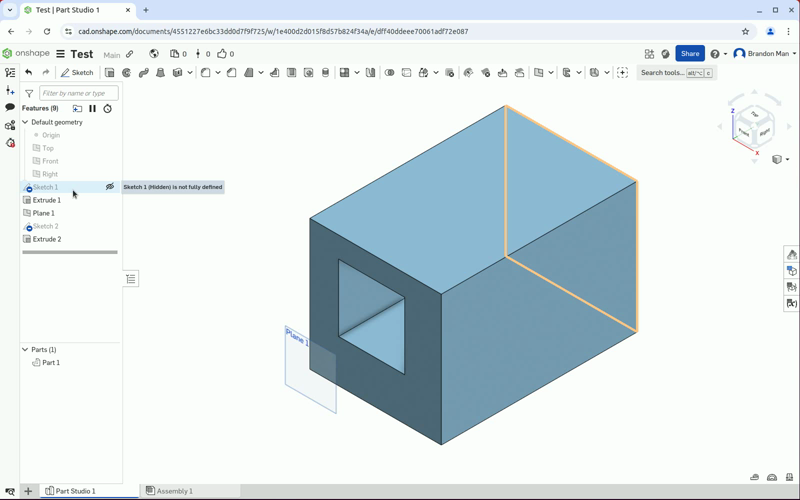
click(73, 189)